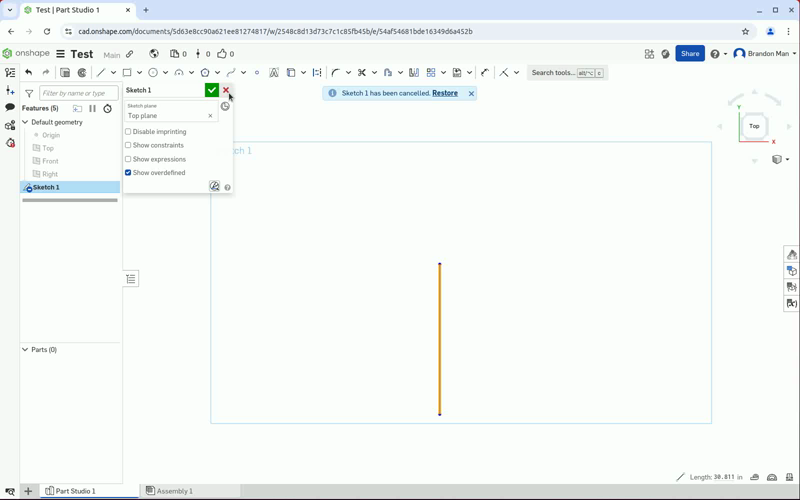
key(shift+h)
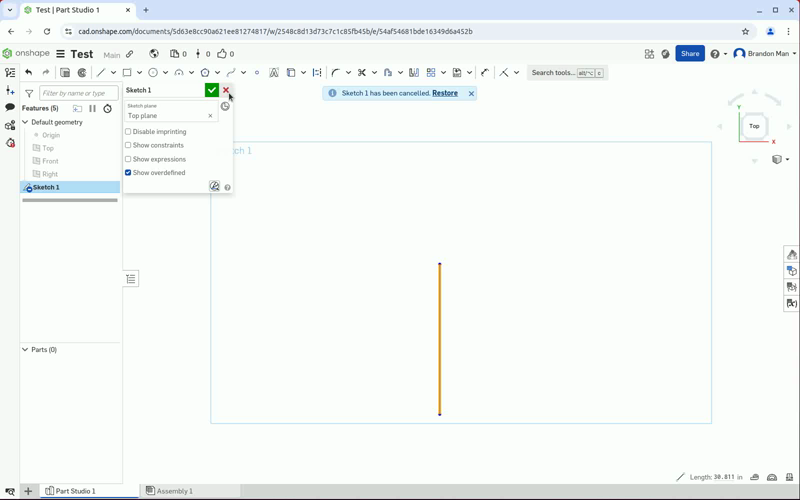
key(shift+s)
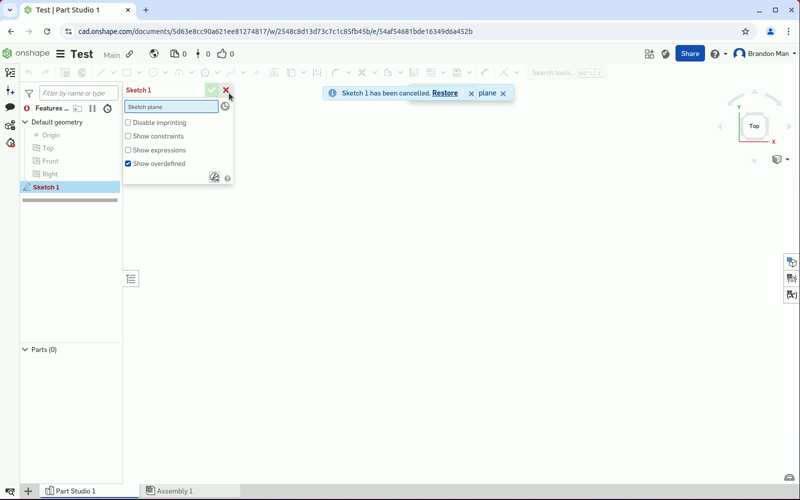
mouse_move(73, 150)
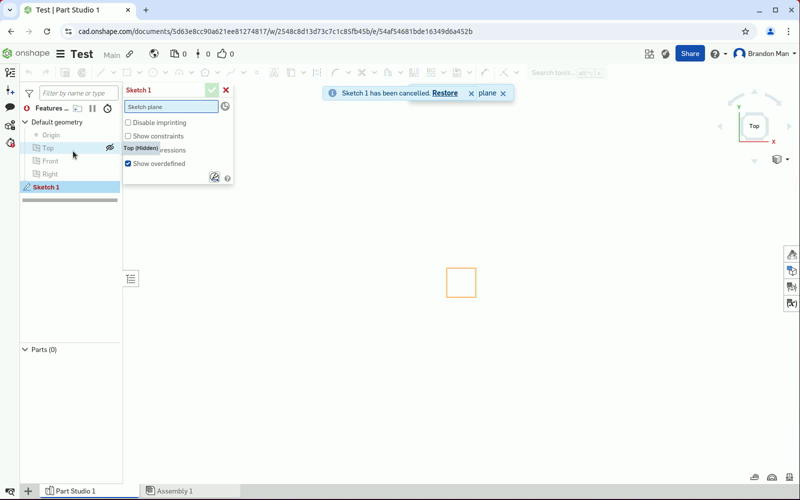
click(73, 150)
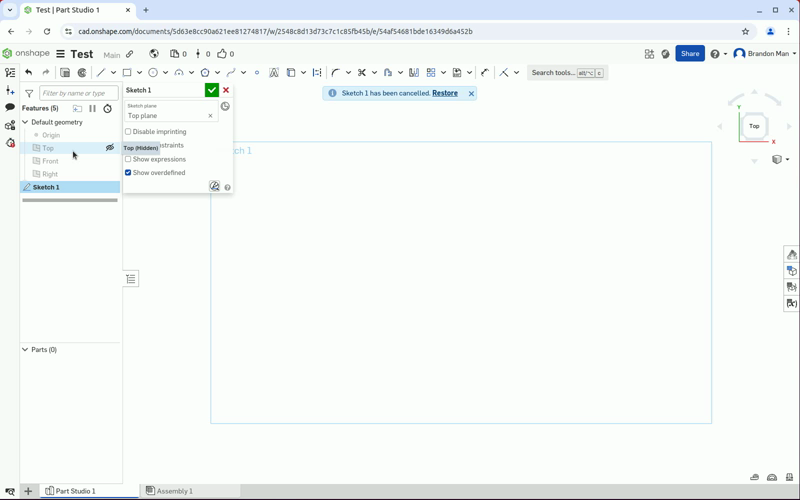
mouse_move(73, 352)
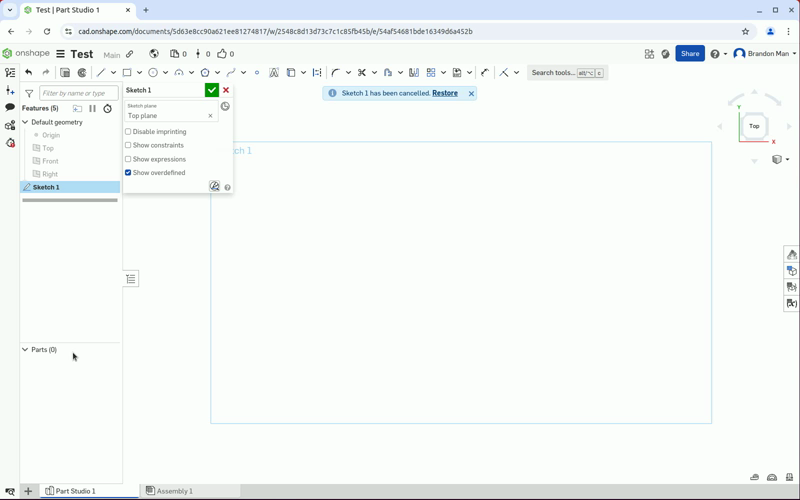
key(y)
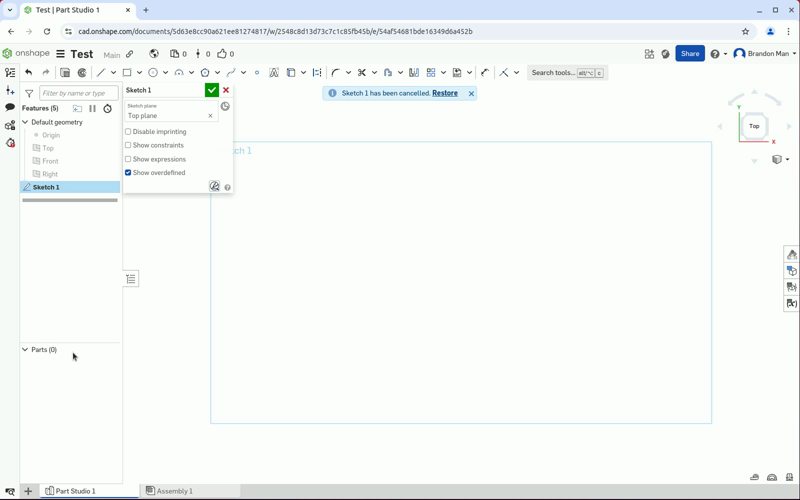
key(l)
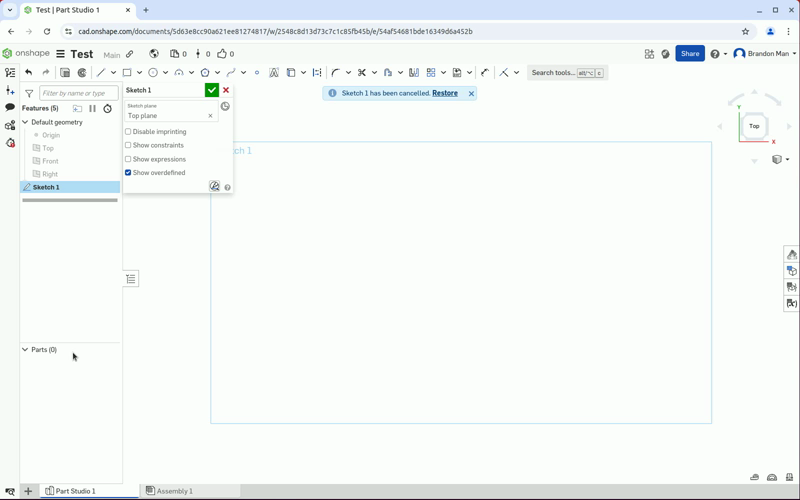
key_down(shift)
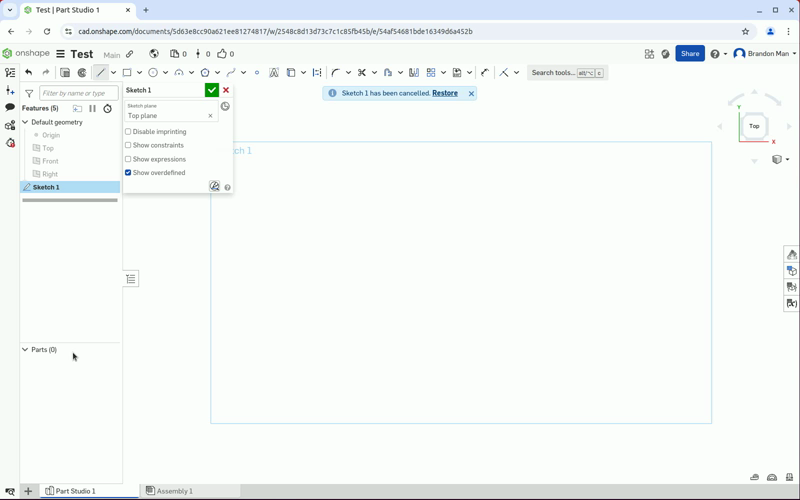
mouse_move(378, 316)
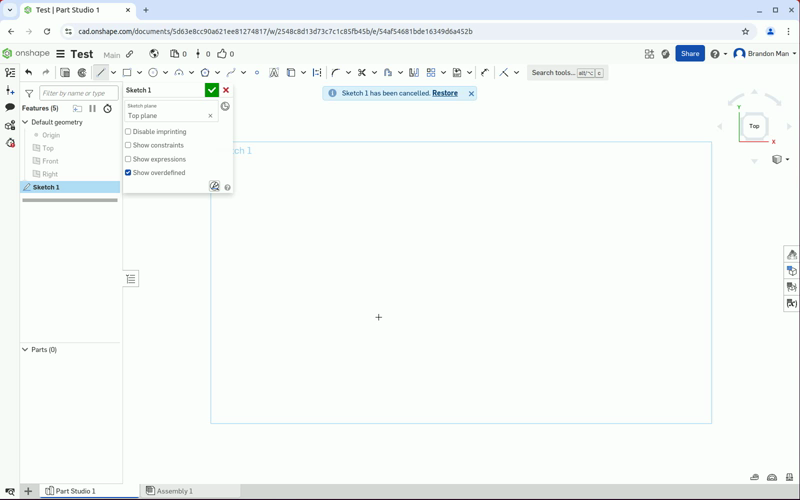
click(378, 316)
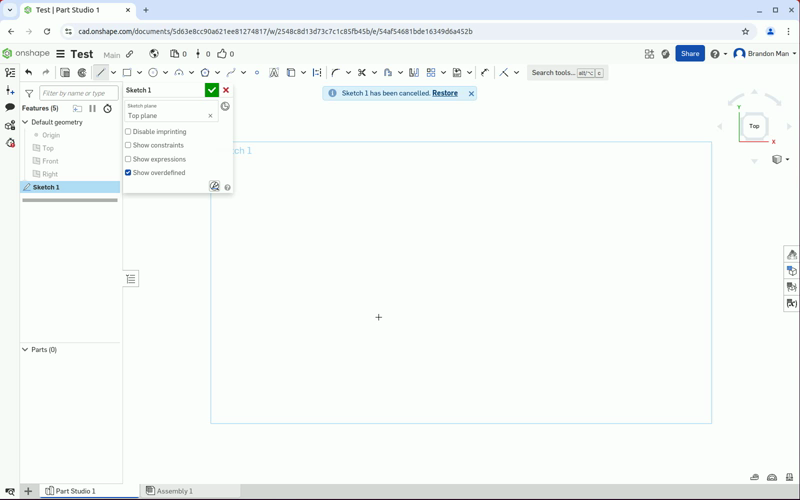
key_up(shift)
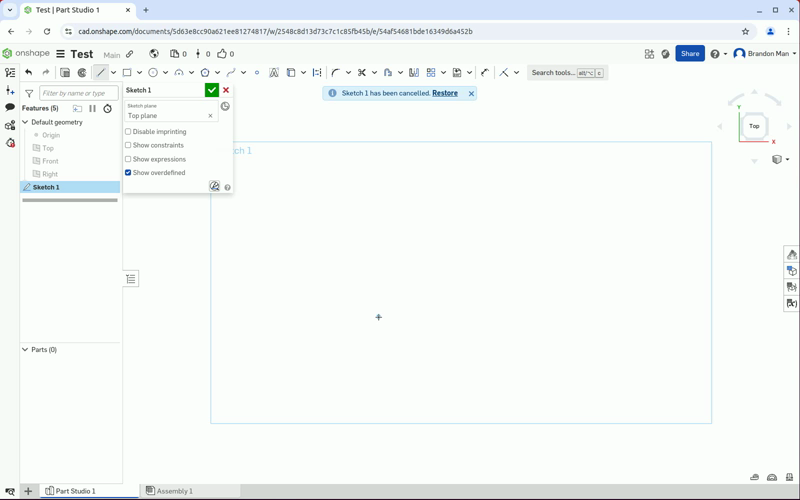
key_down(shift)
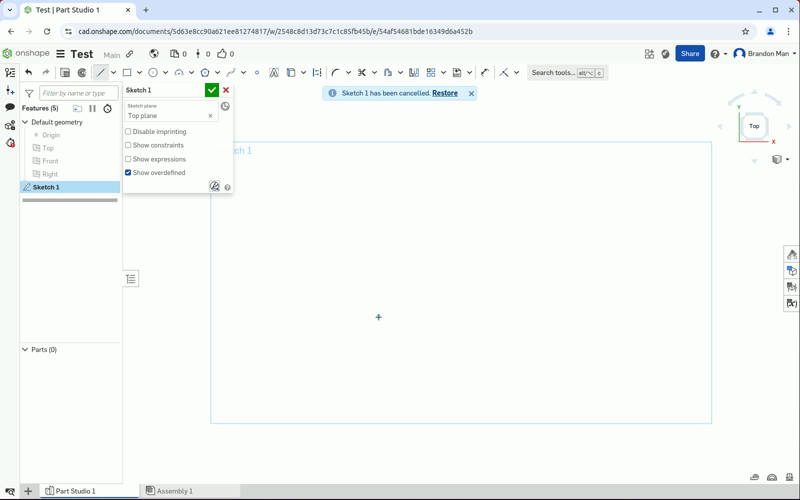
mouse_move(506, 316)
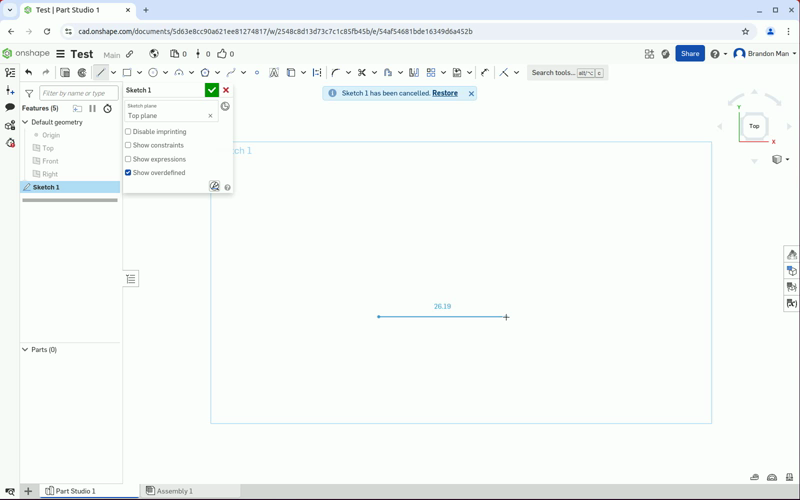
click(506, 316)
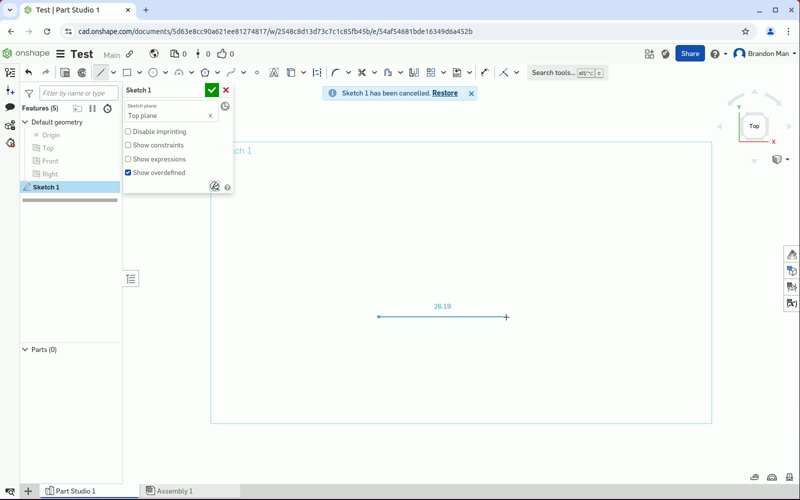
key_up(shift)
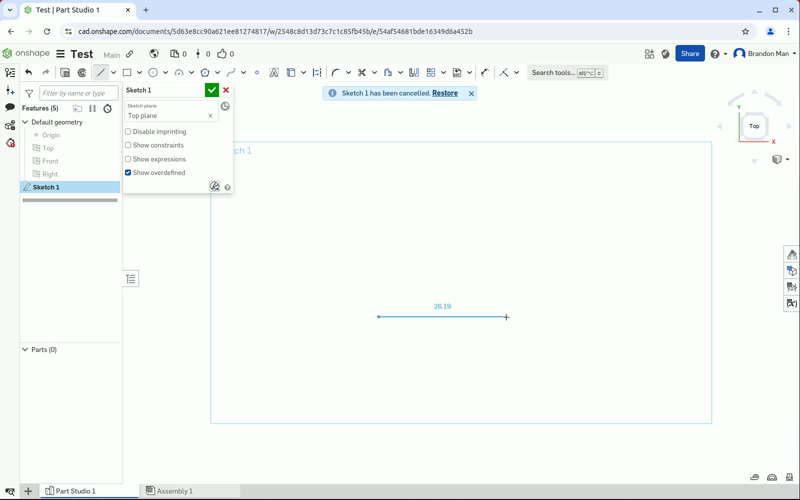
key_down(shift)
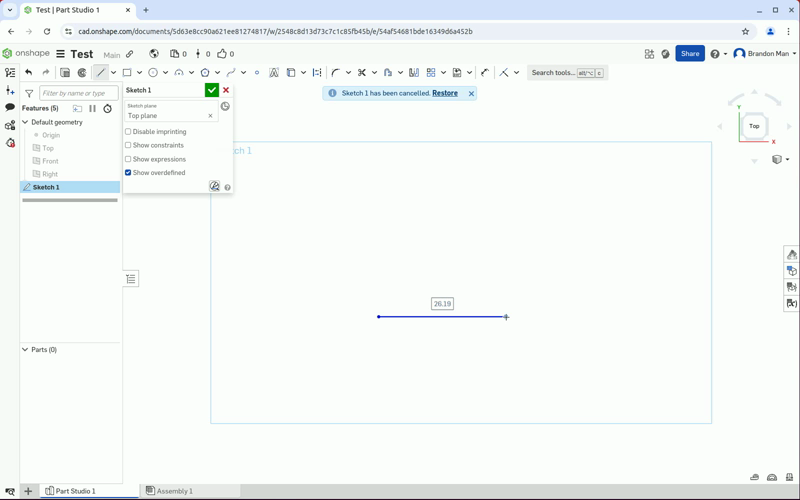
mouse_move(506, 232)
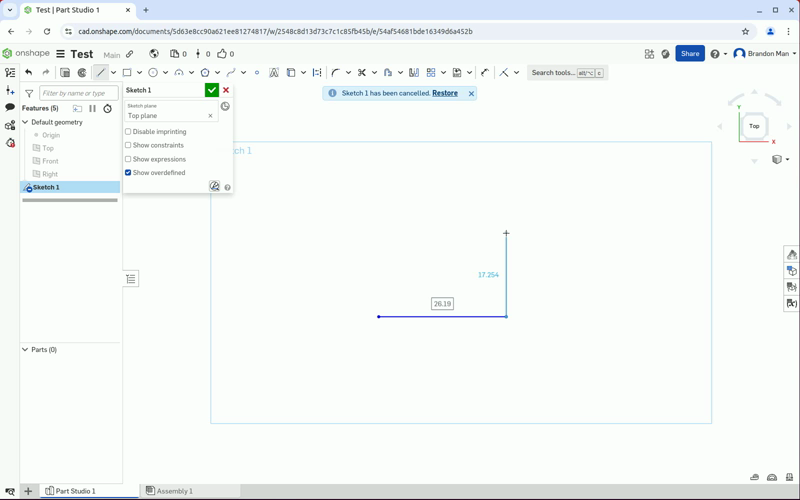
click(506, 232)
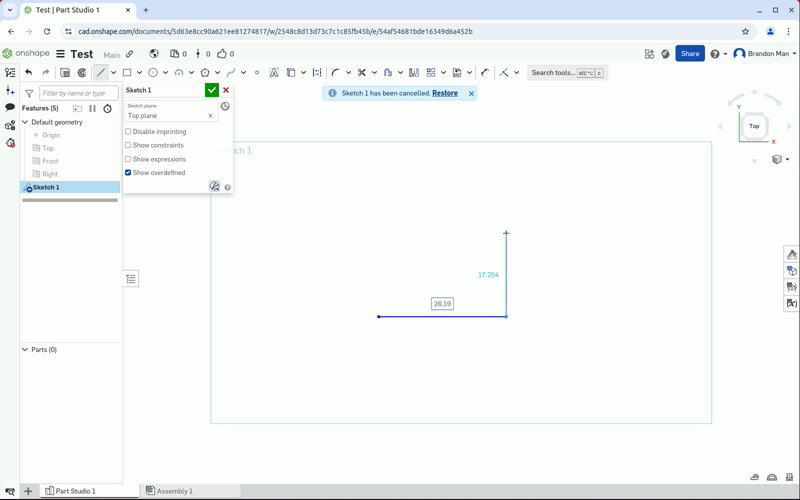
key_up(shift)
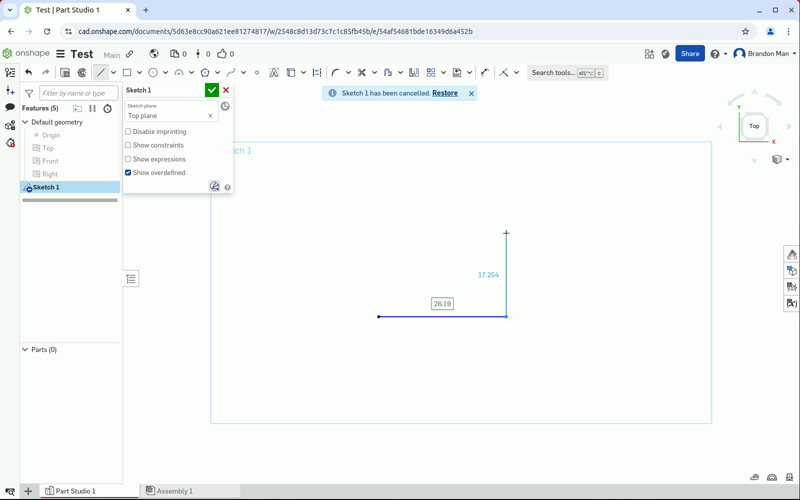
key_down(shift)
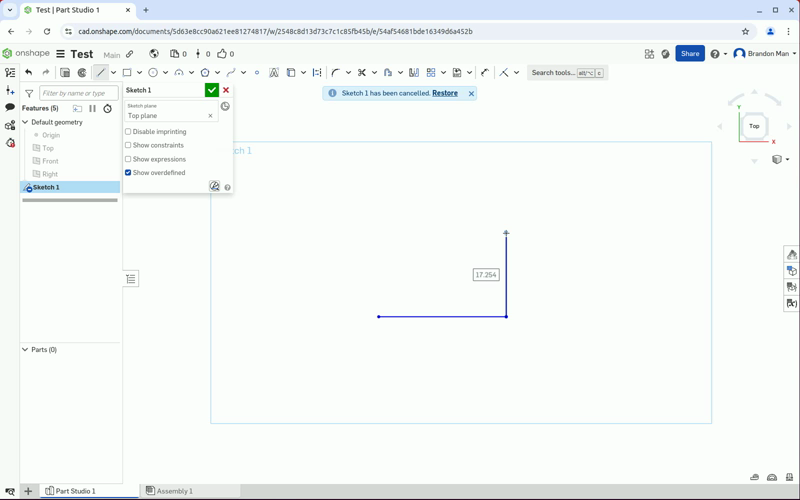
mouse_move(378, 232)
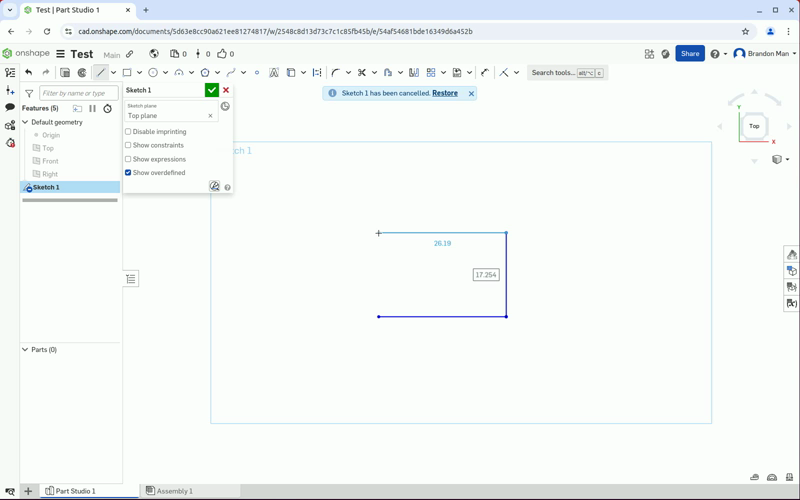
click(378, 232)
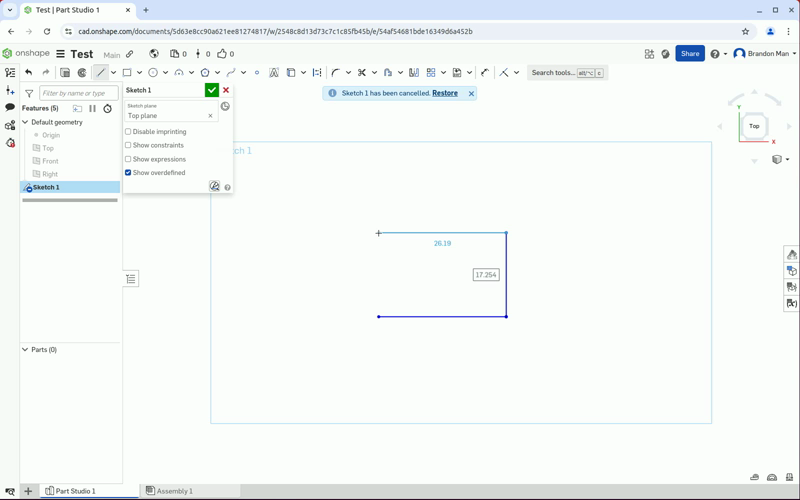
key_up(shift)
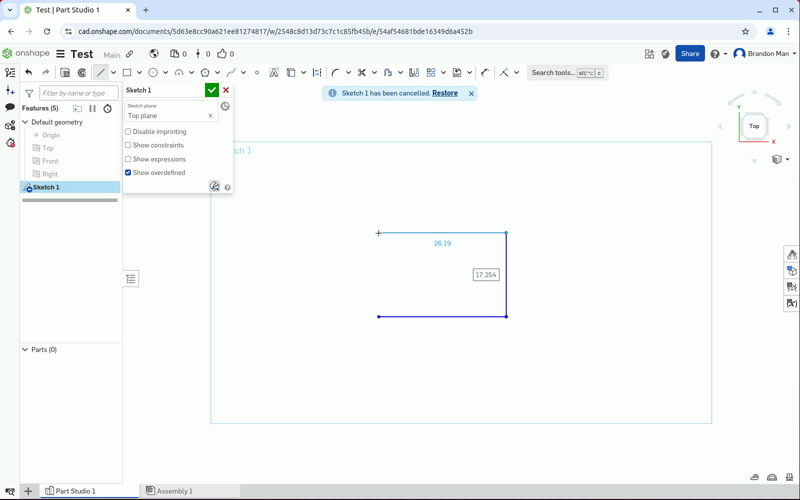
key_down(shift)
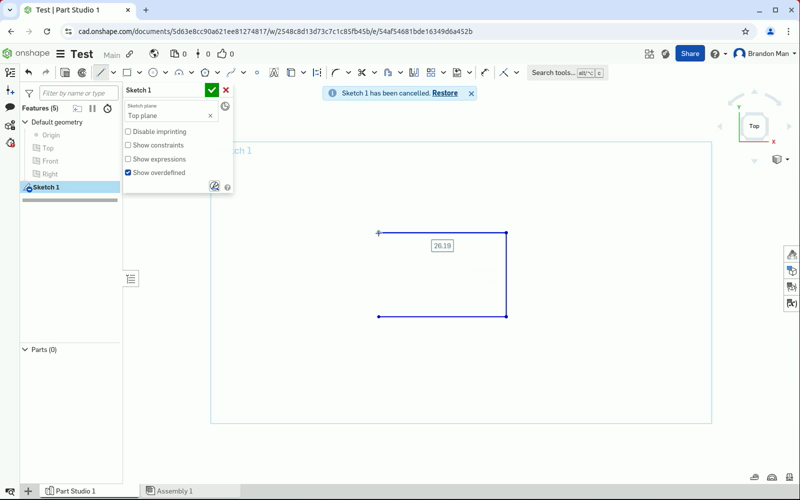
mouse_move(378, 316)
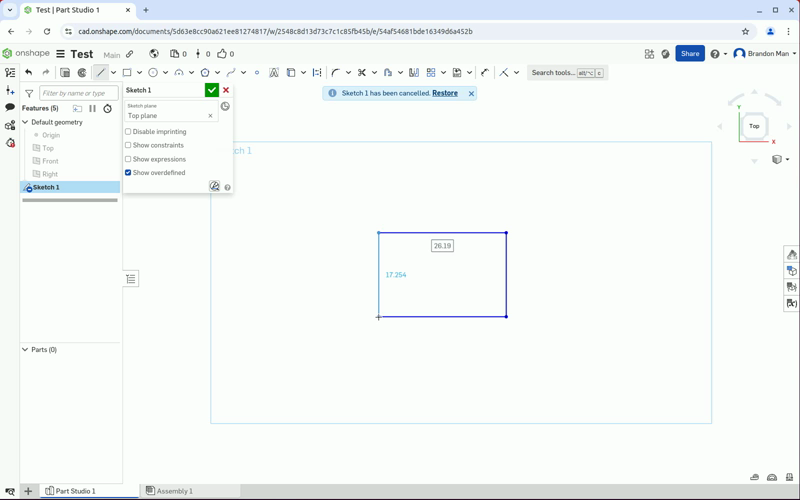
key_up(shift)
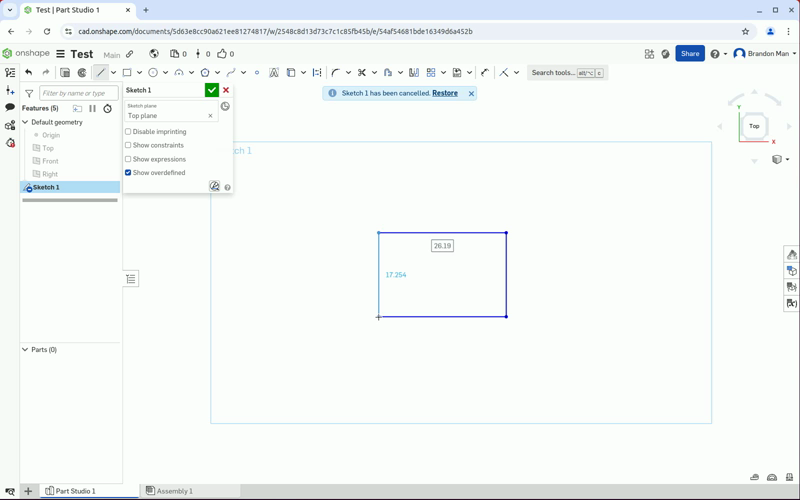
click(378, 316)
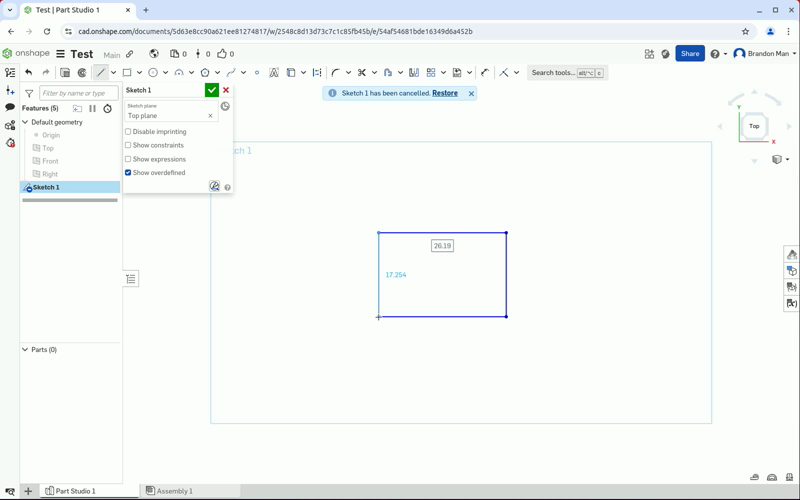
key(esc)
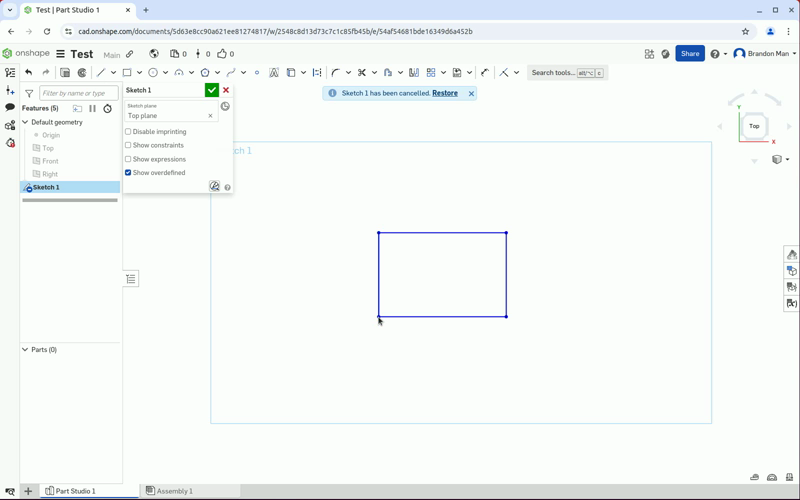
mouse_move(419, 273)
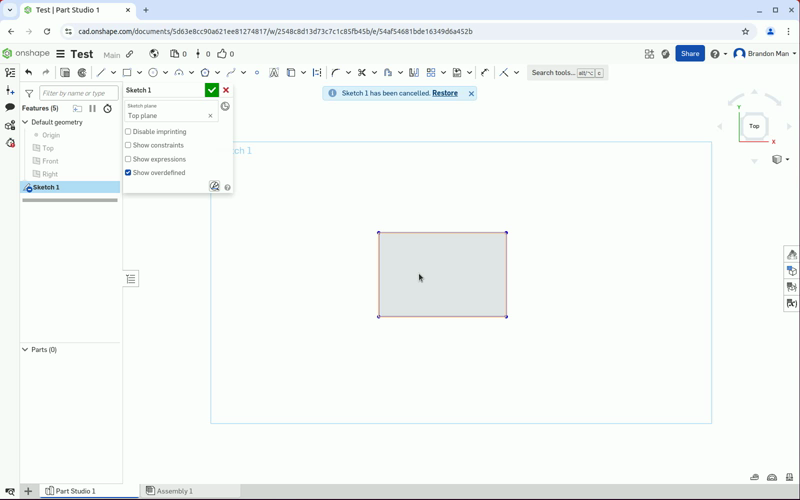
click(419, 273)
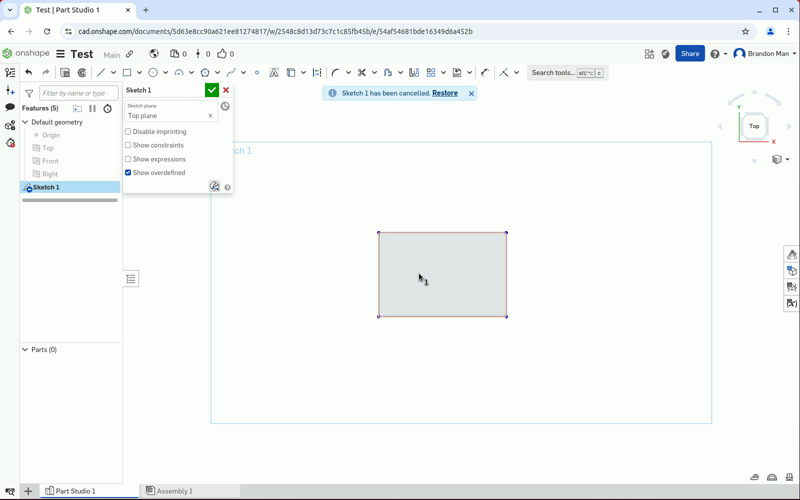
mouse_move(73, 352)
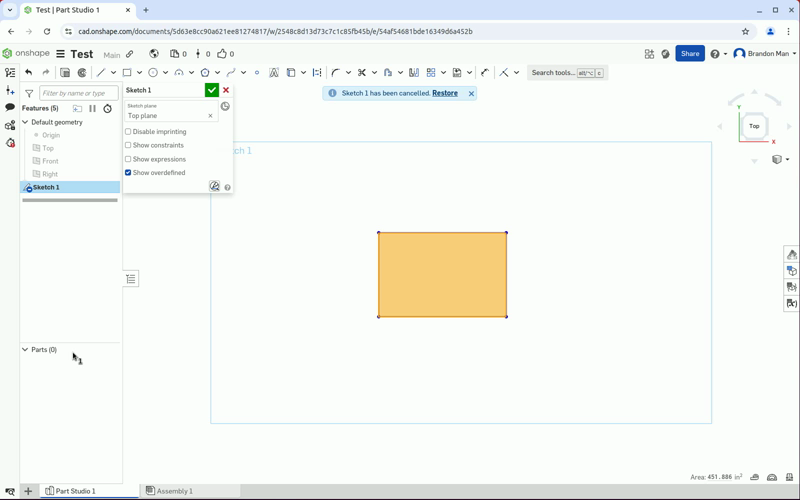
key(shift+y)
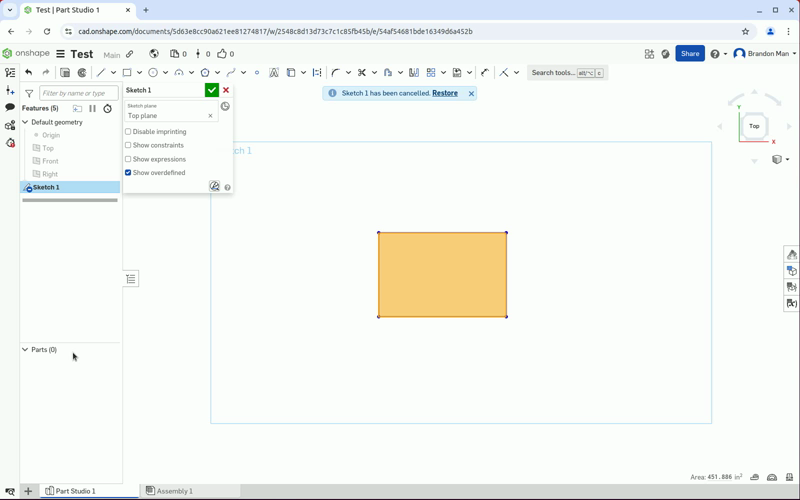
key(shift+e)
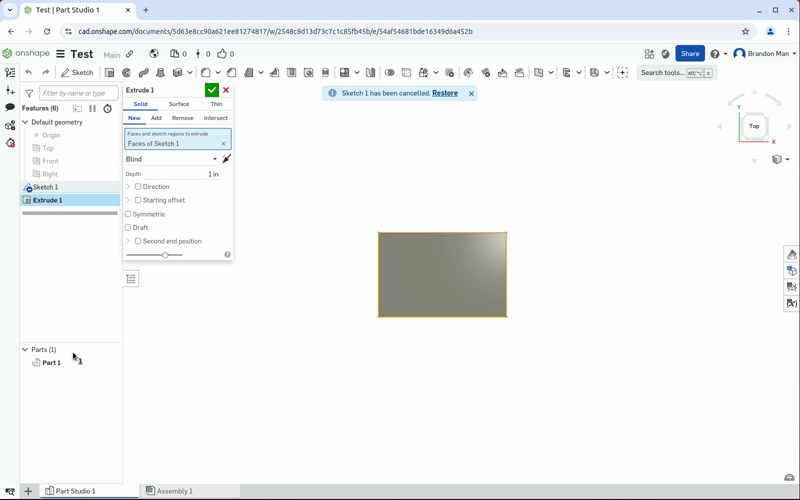
mouse_move(143, 106)
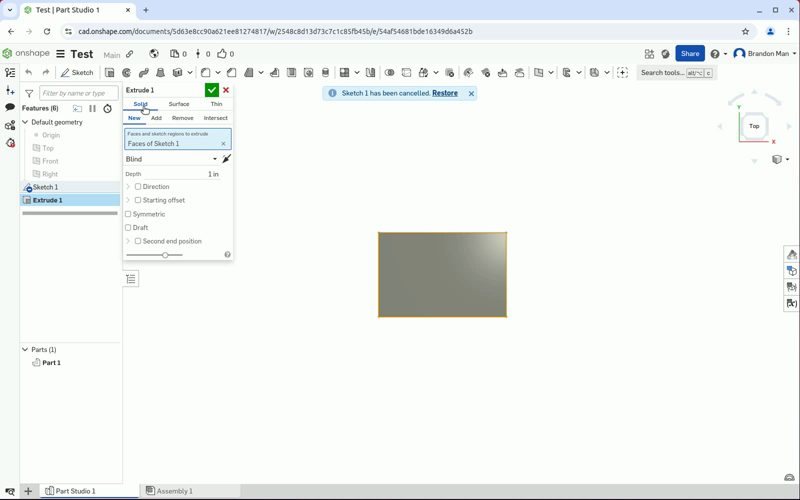
click(143, 106)
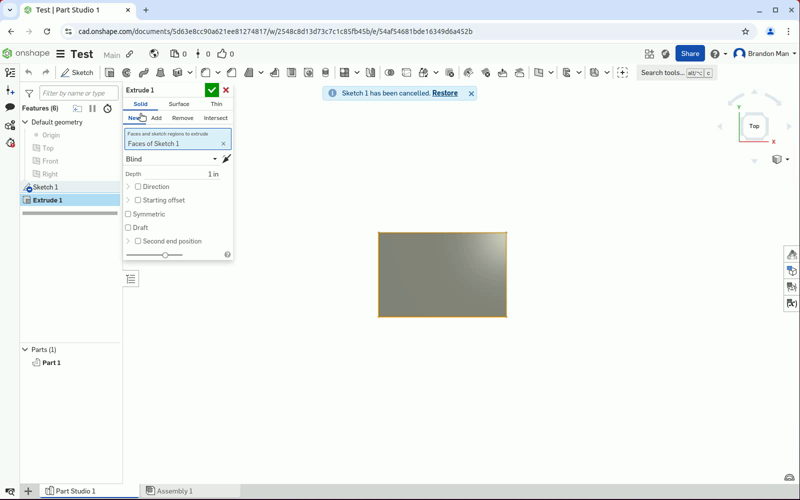
mouse_move(137, 120)
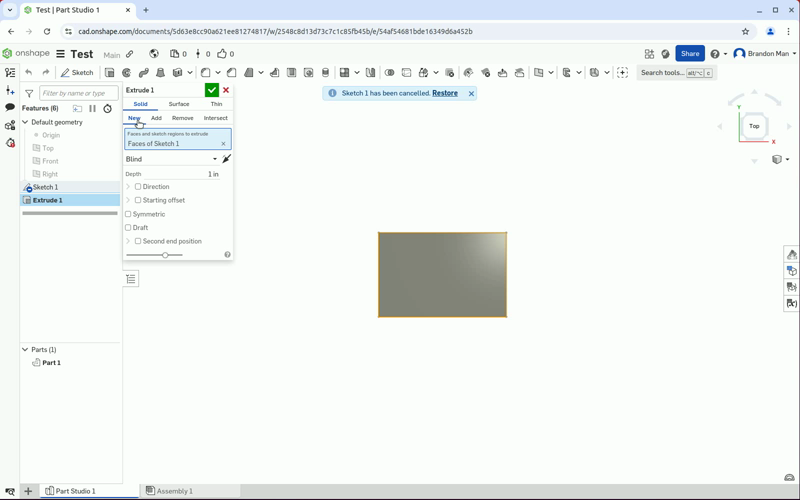
click(137, 120)
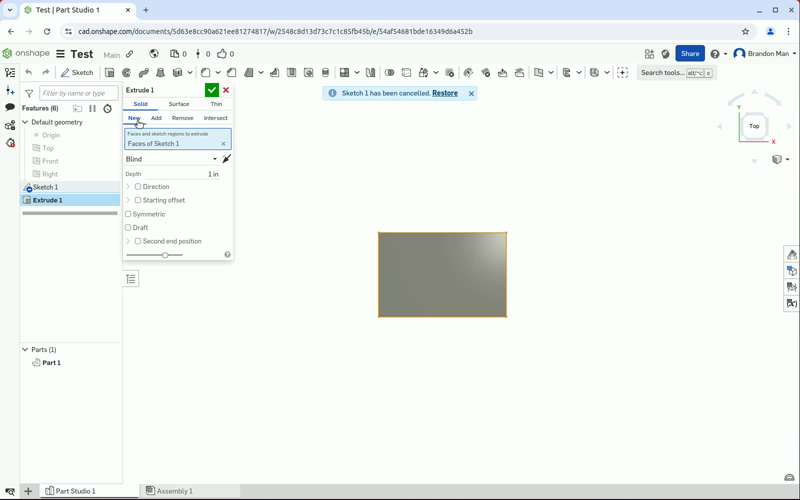
key(tab, 4)
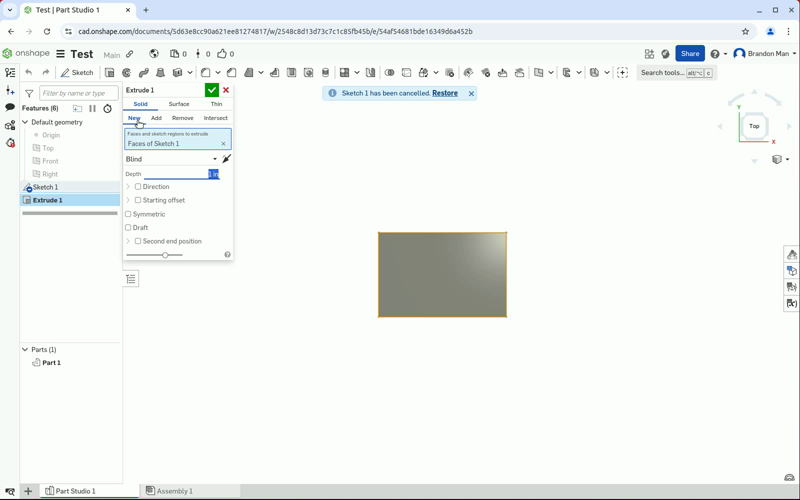
text(8.184)
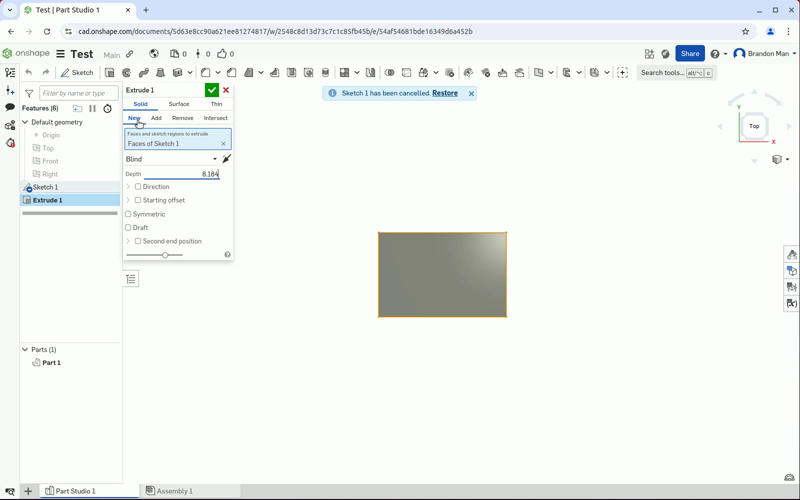
key(enter)
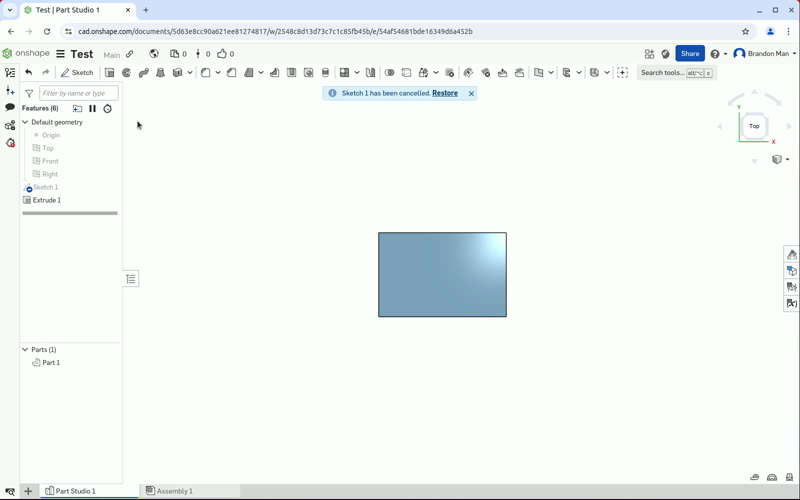
key(shift+h)
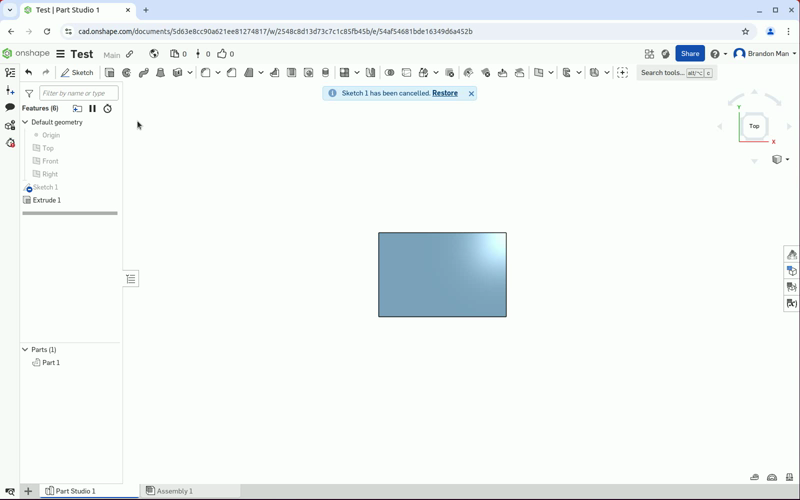
key(shift+h)
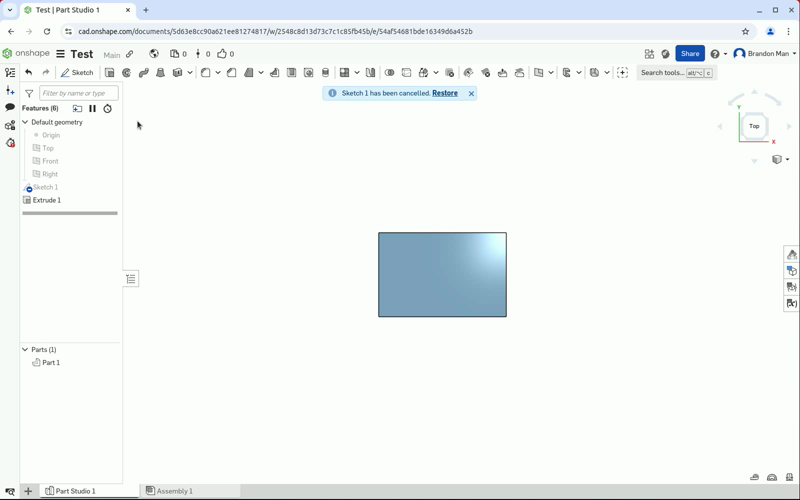
mouse_move(73, 189)
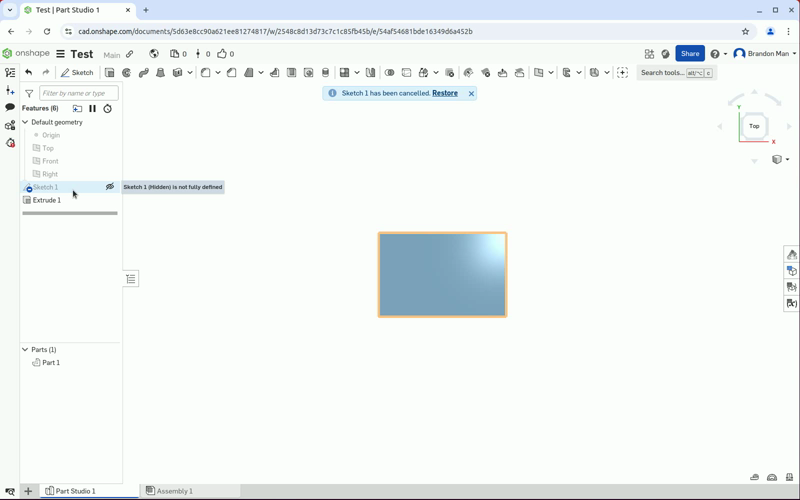
click(73, 189)
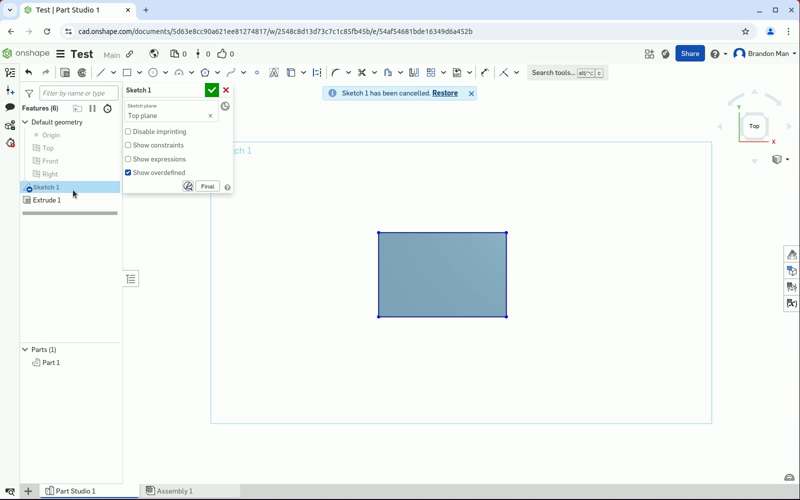
mouse_move(229, 92)
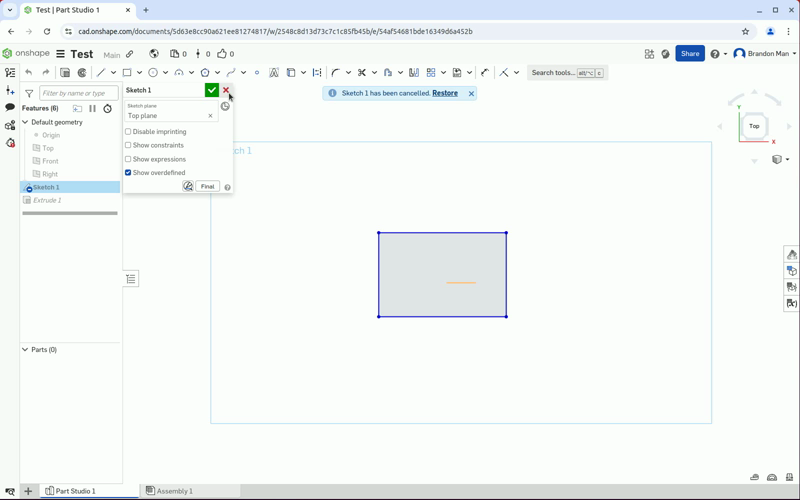
click(229, 92)
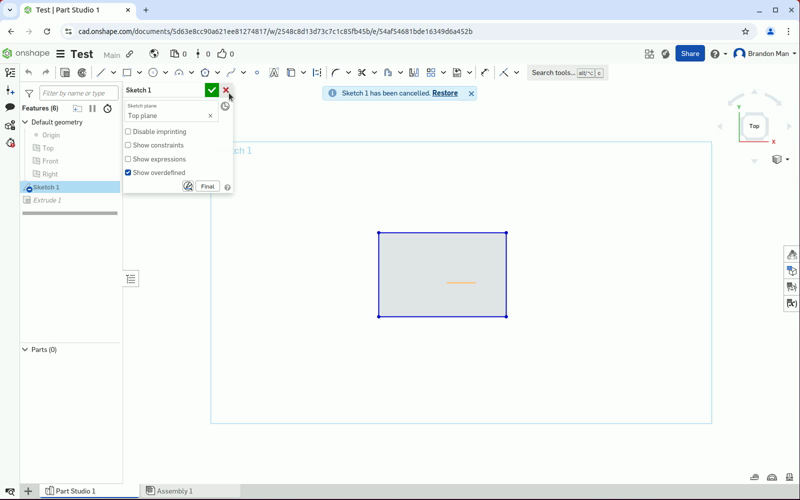
key(shift+s)
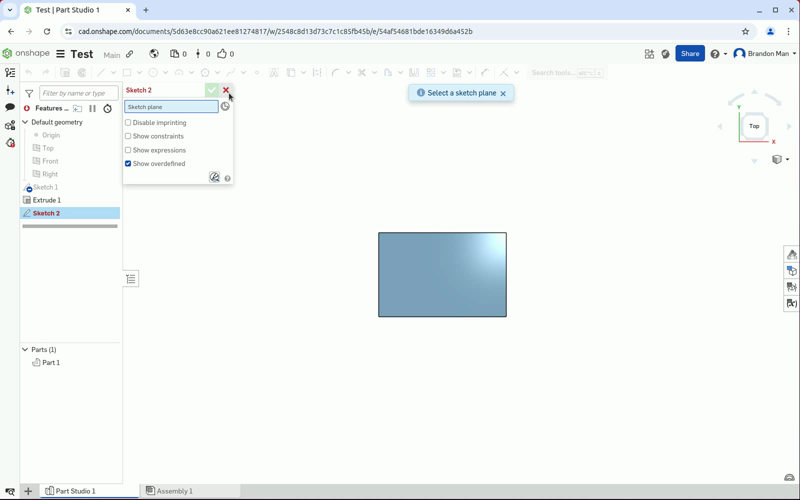
mouse_move(73, 150)
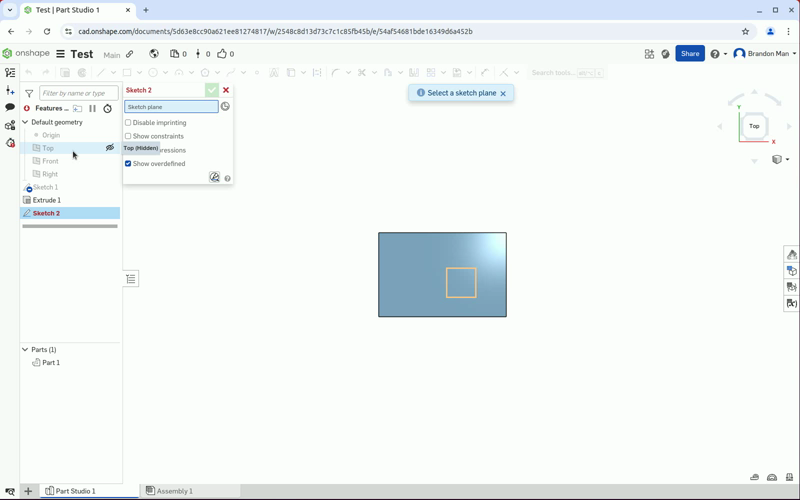
click(73, 150)
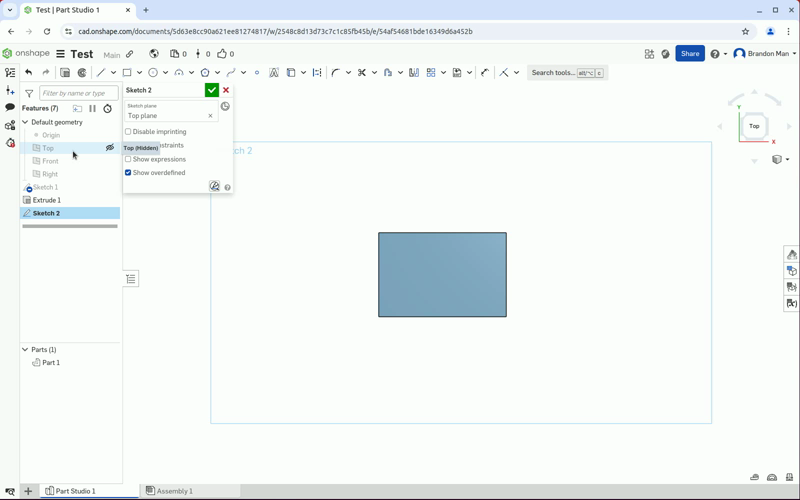
mouse_move(73, 352)
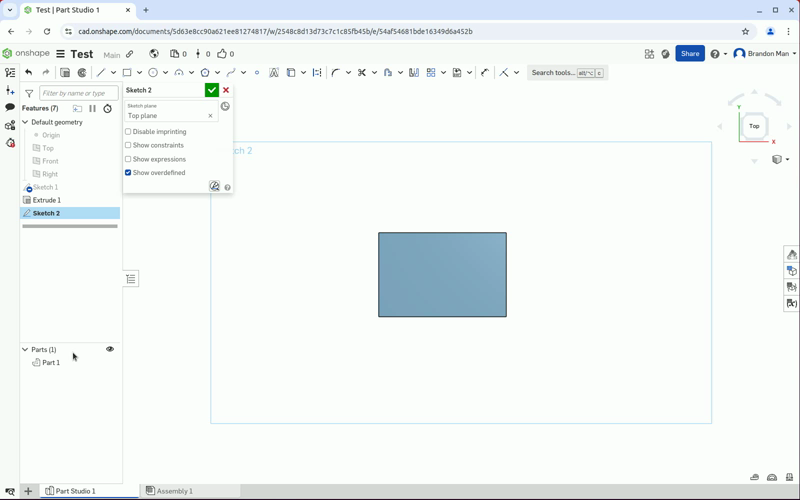
key(y)
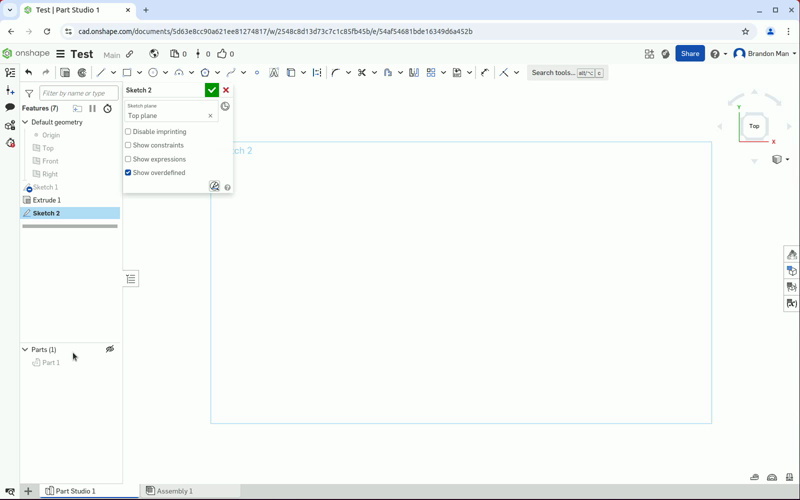
key(l)
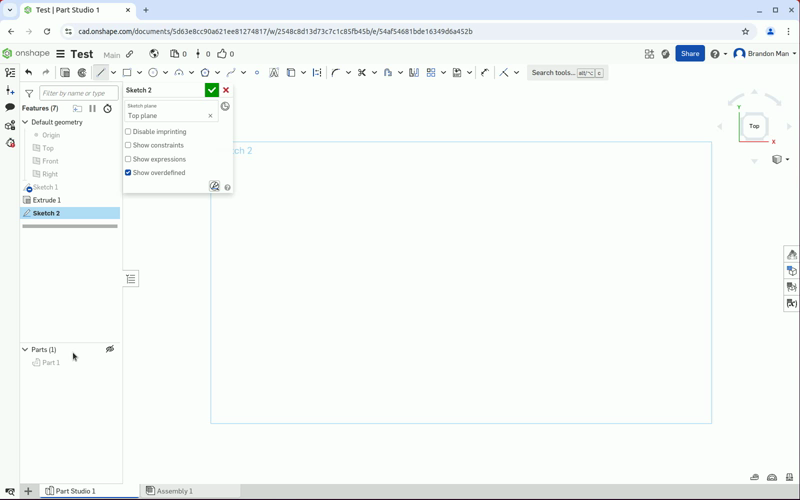
key_down(shift)
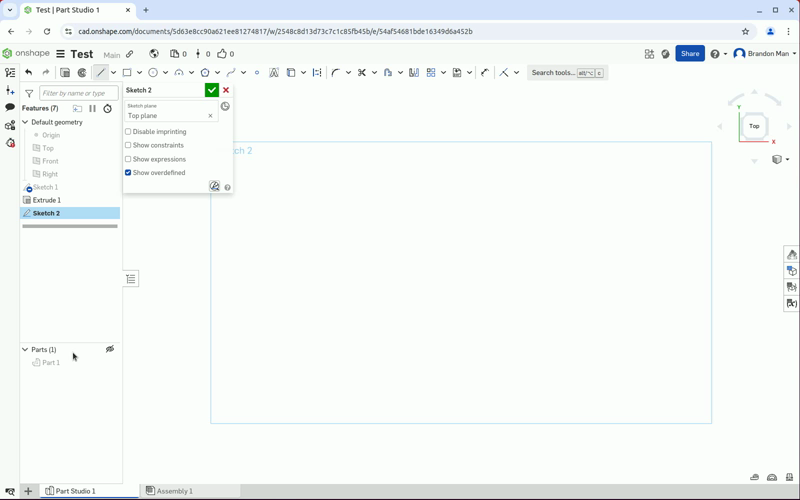
mouse_move(348, 316)
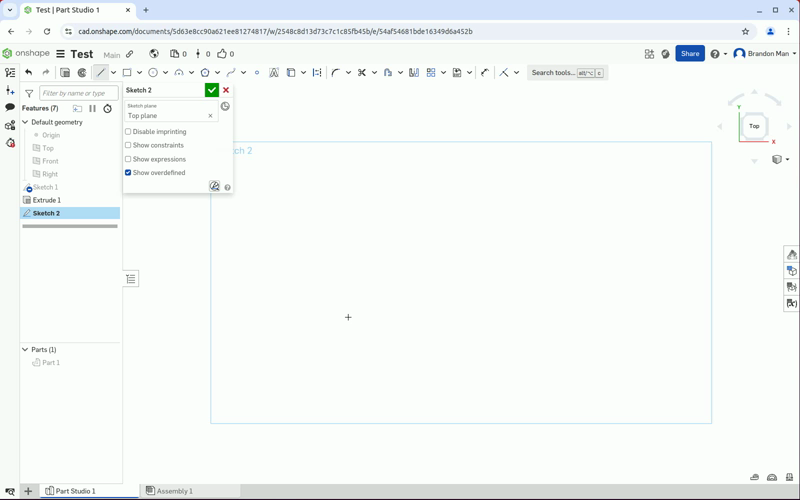
click(348, 316)
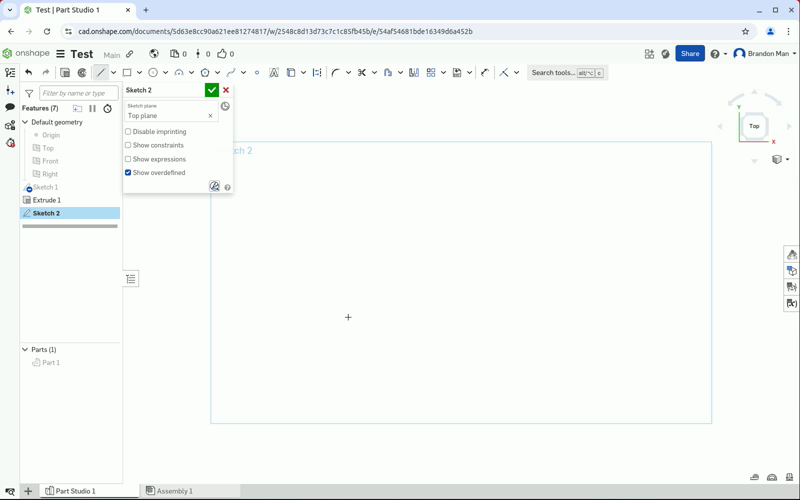
key_up(shift)
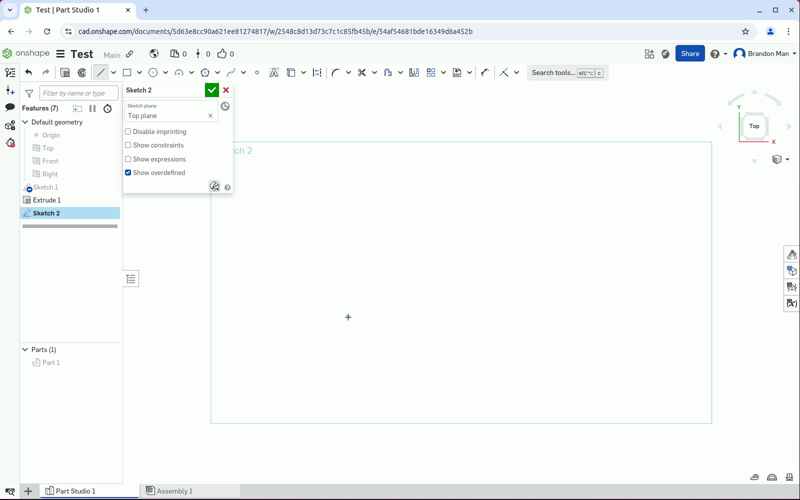
key_down(shift)
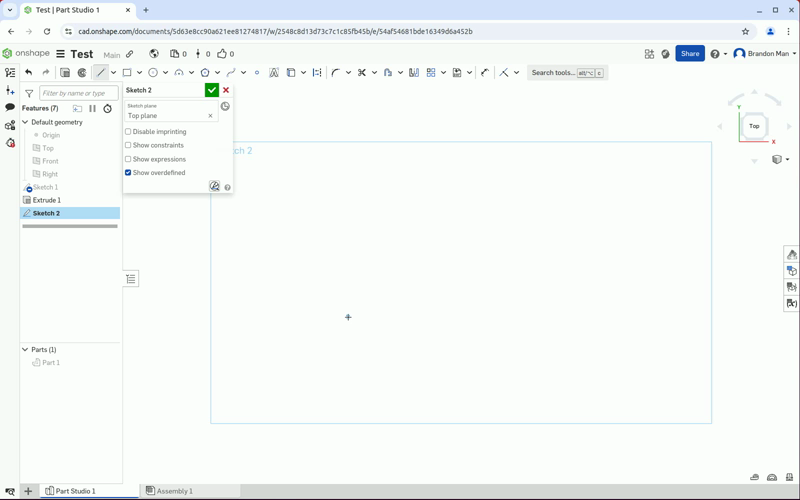
mouse_move(378, 316)
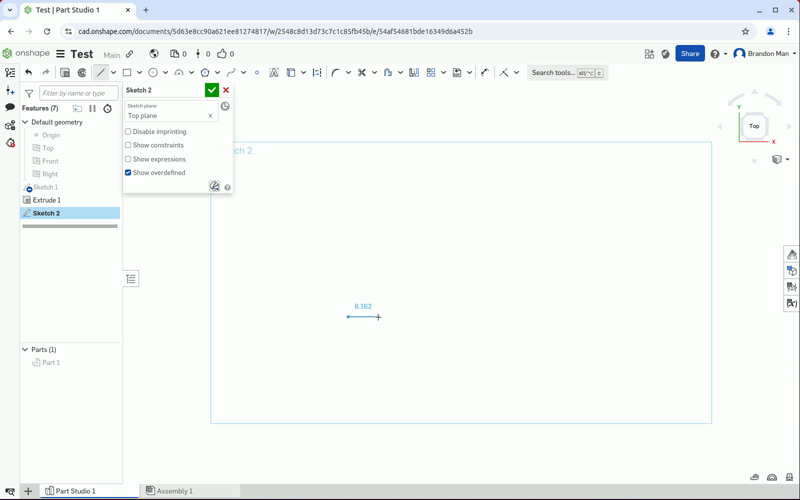
mouse_move(379, 316)
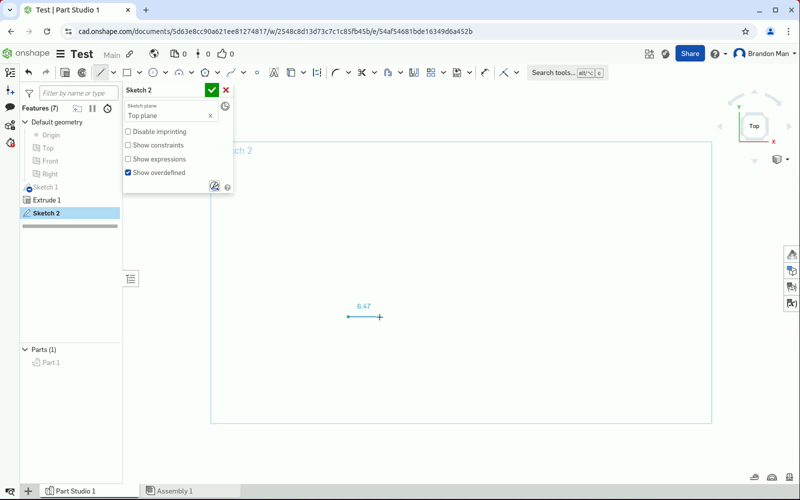
click(379, 316)
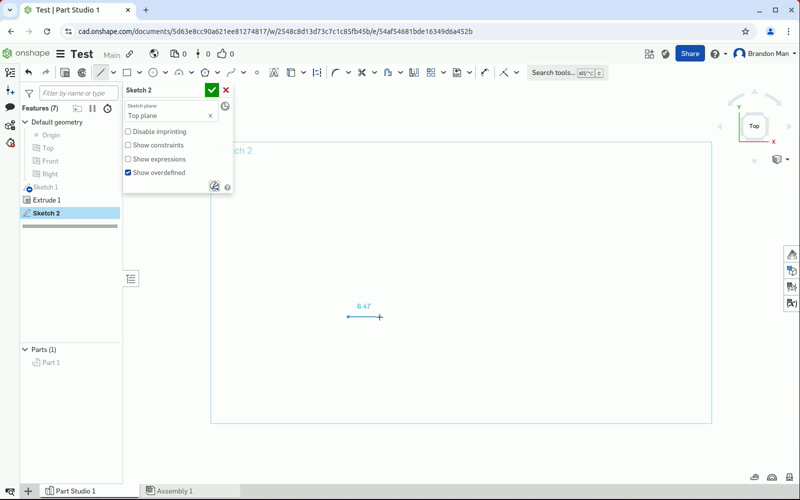
key_up(shift)
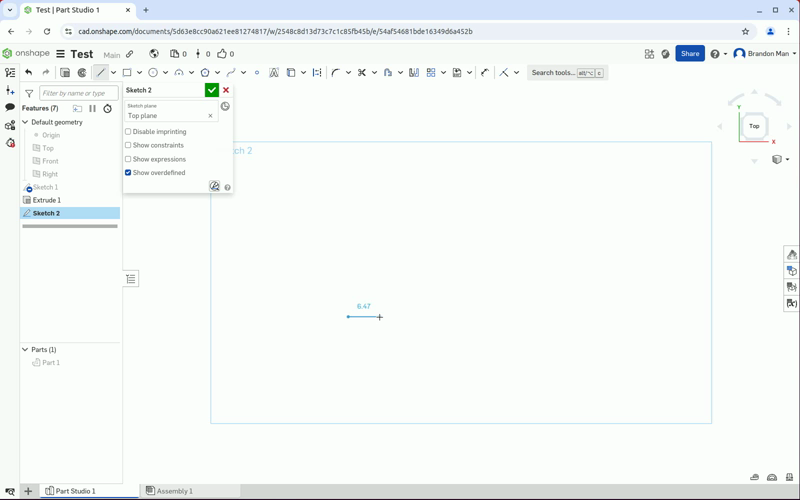
key_down(shift)
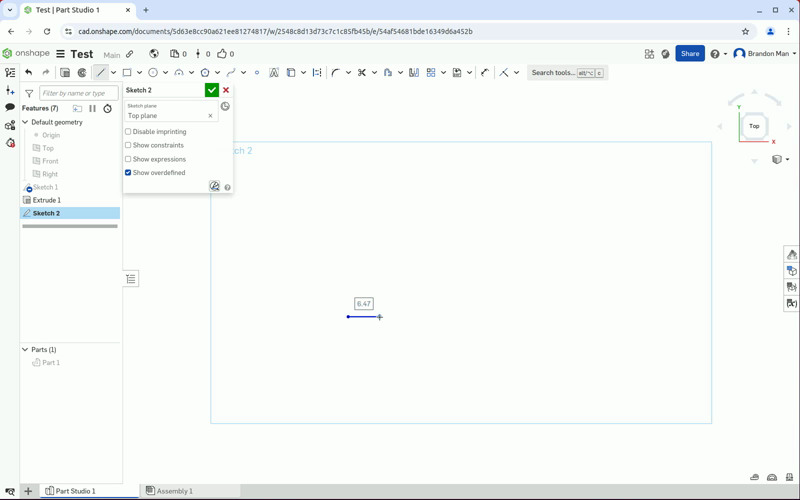
mouse_move(379, 231)
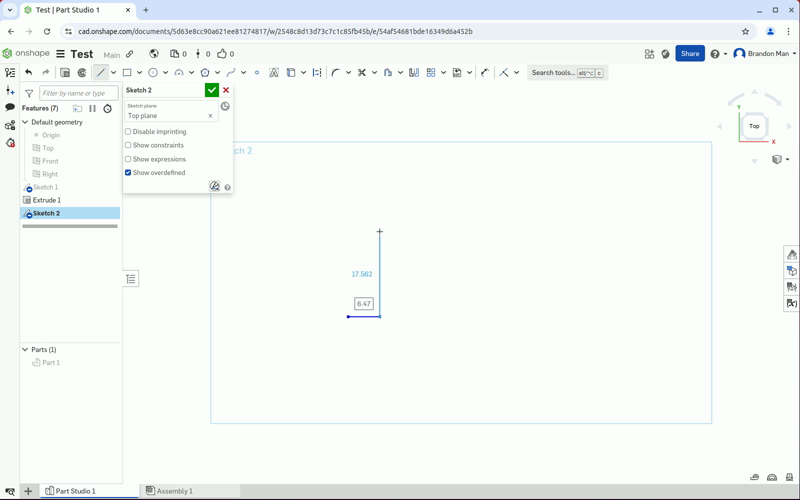
click(379, 231)
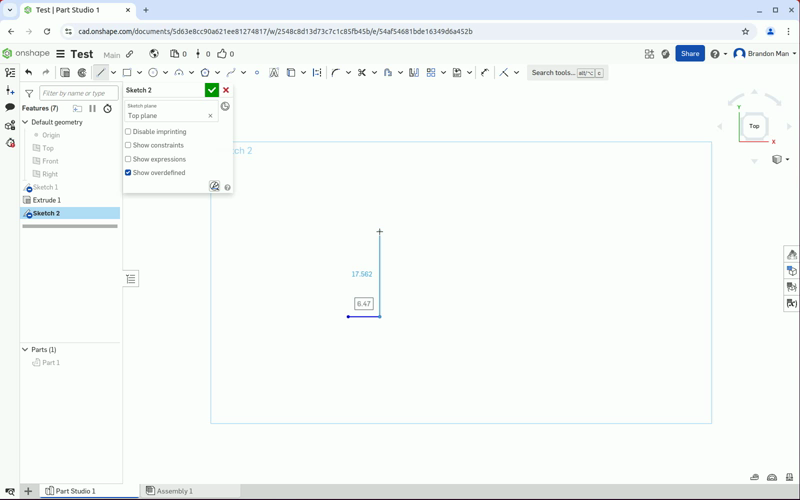
key_up(shift)
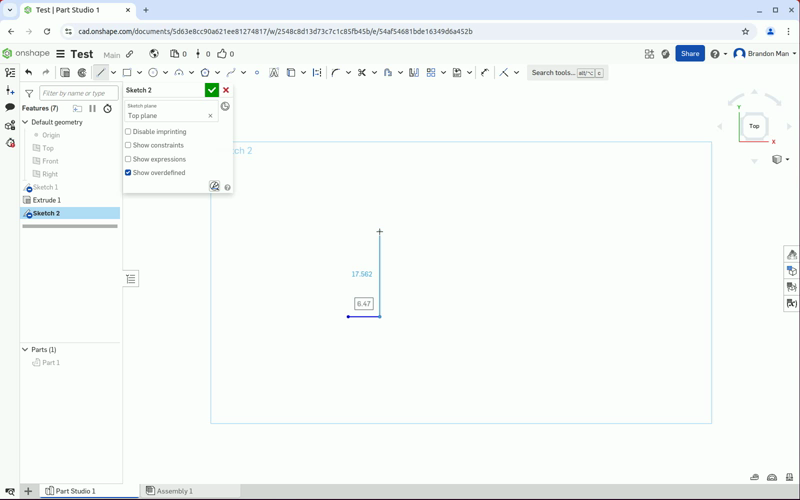
key_down(shift)
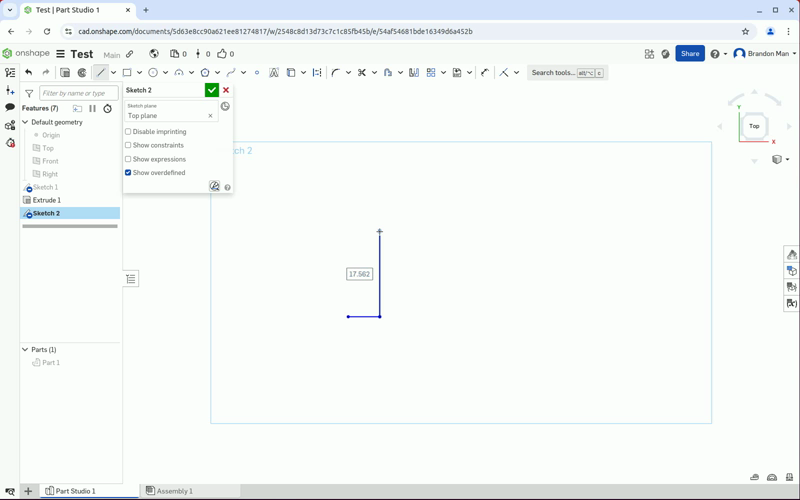
mouse_move(409, 231)
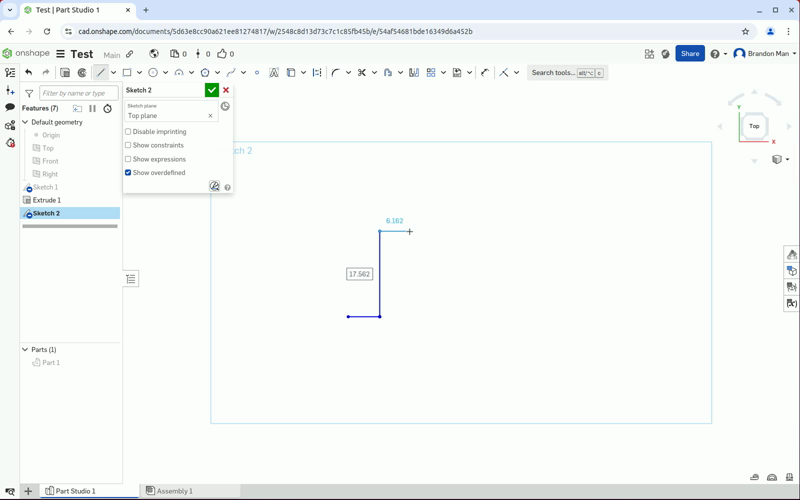
mouse_move(348, 231)
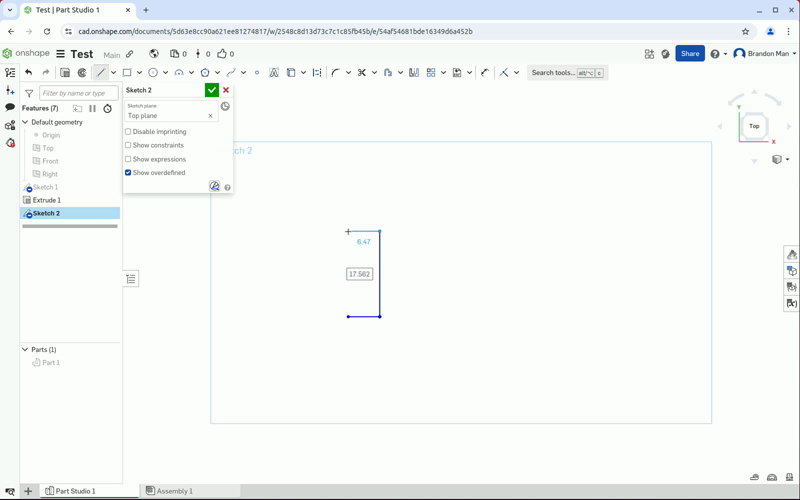
click(348, 231)
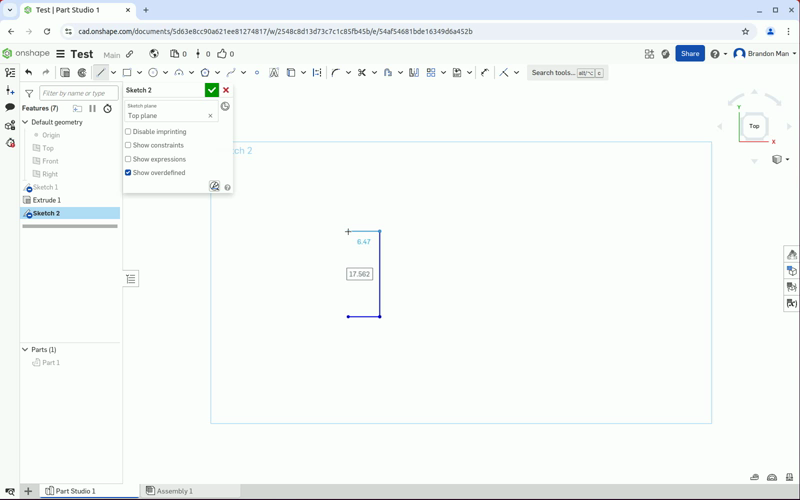
key_up(shift)
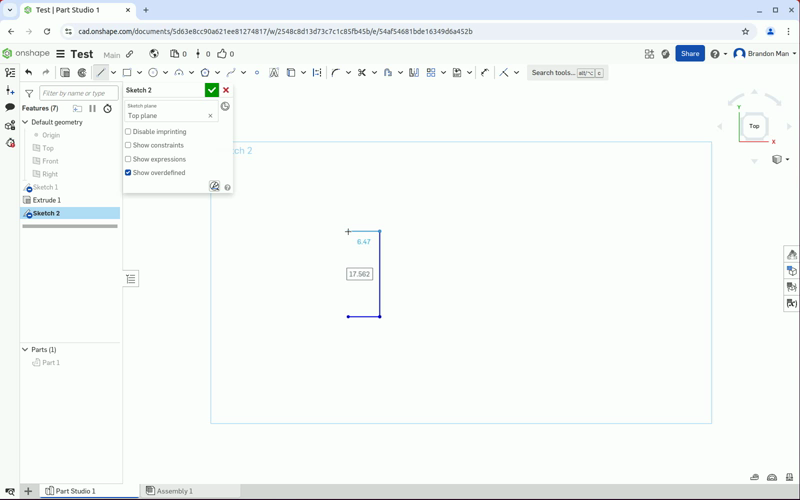
key_down(shift)
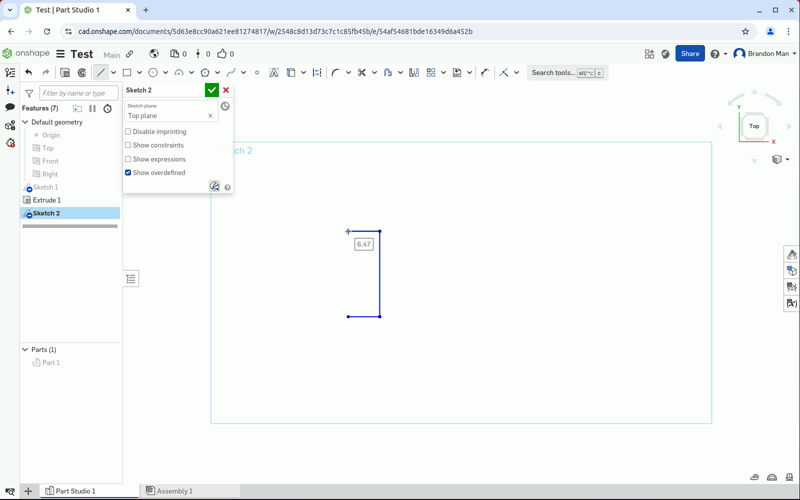
mouse_move(348, 316)
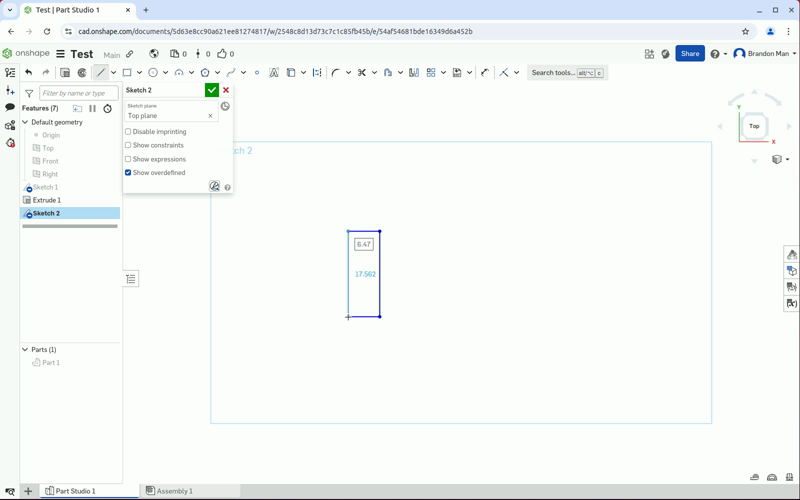
key_up(shift)
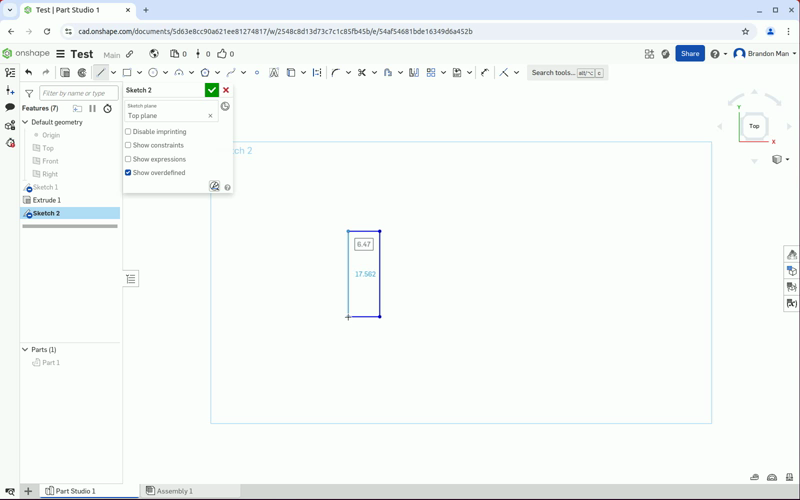
click(348, 316)
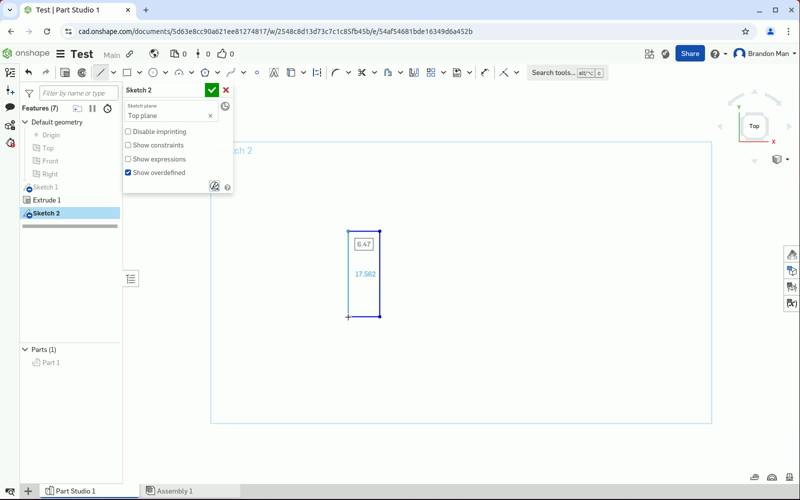
key(esc)
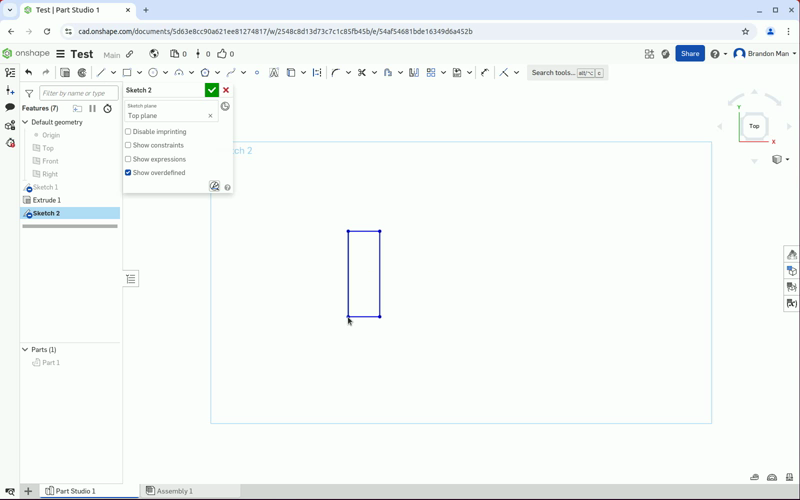
mouse_move(371, 279)
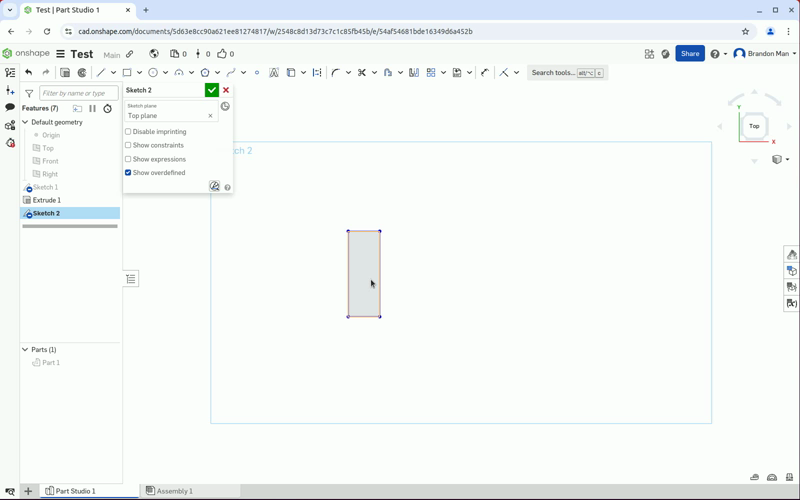
click(371, 279)
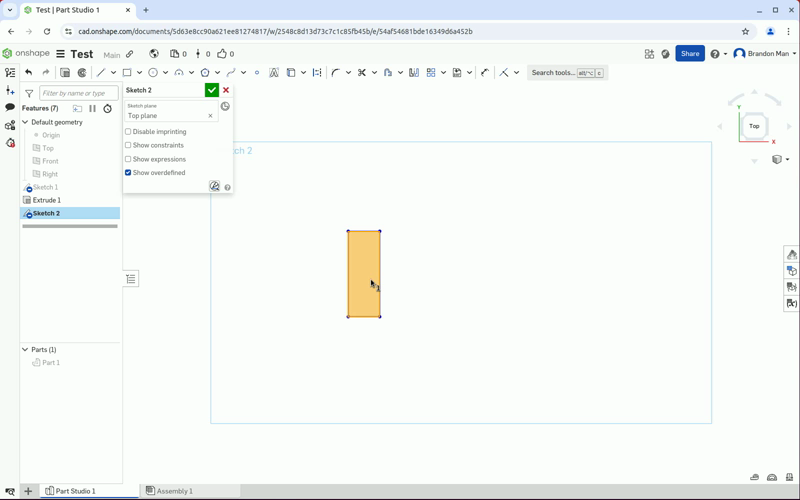
mouse_move(73, 352)
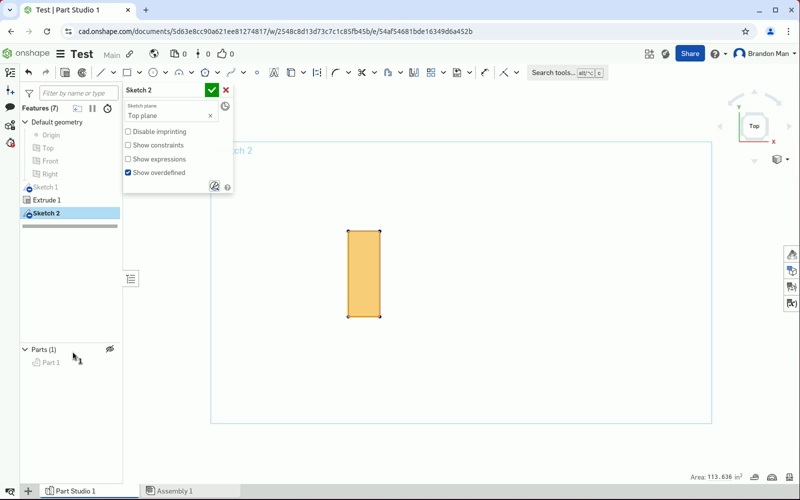
key(shift+y)
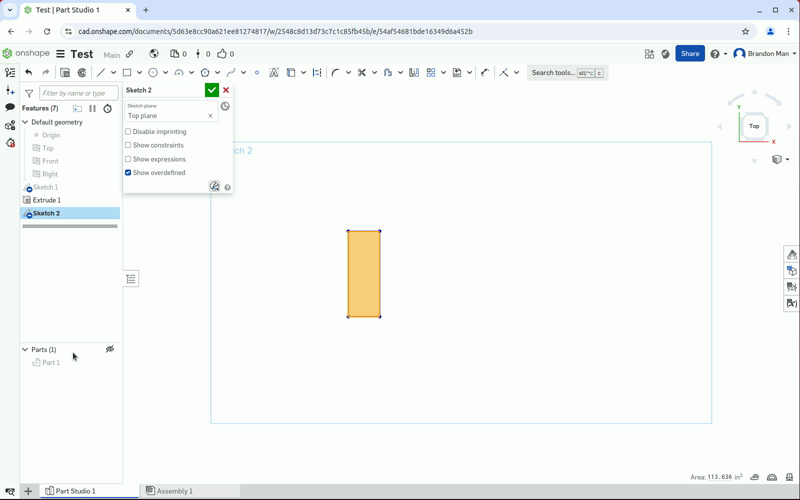
key(shift+e)
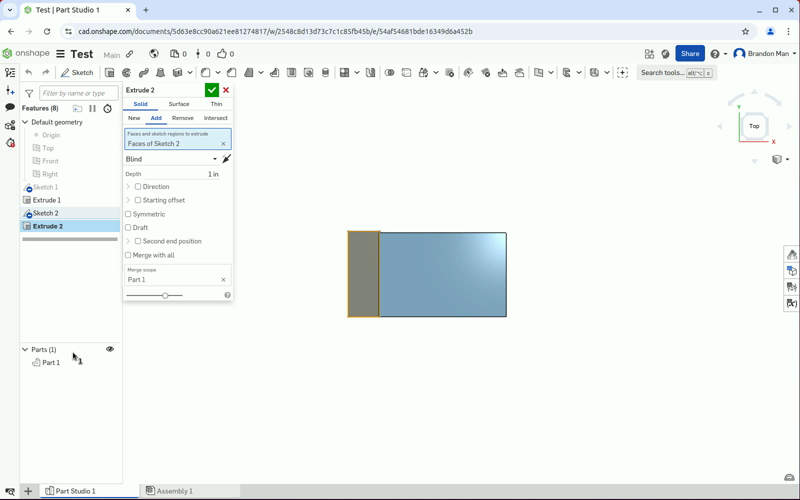
mouse_move(143, 106)
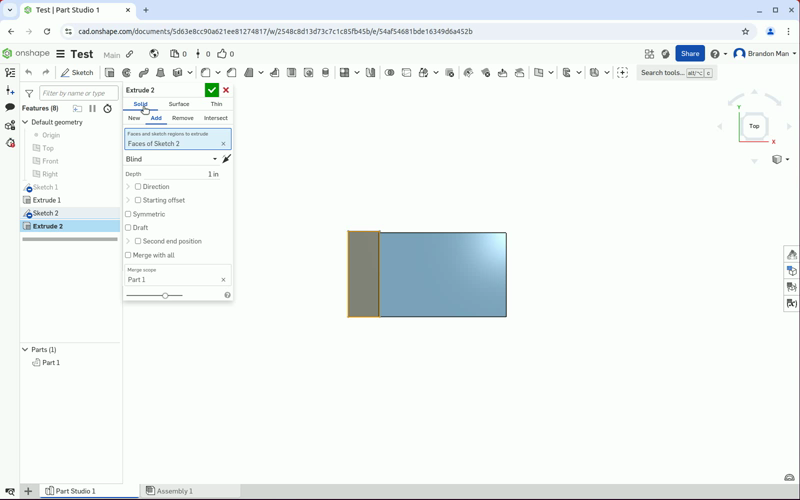
click(143, 106)
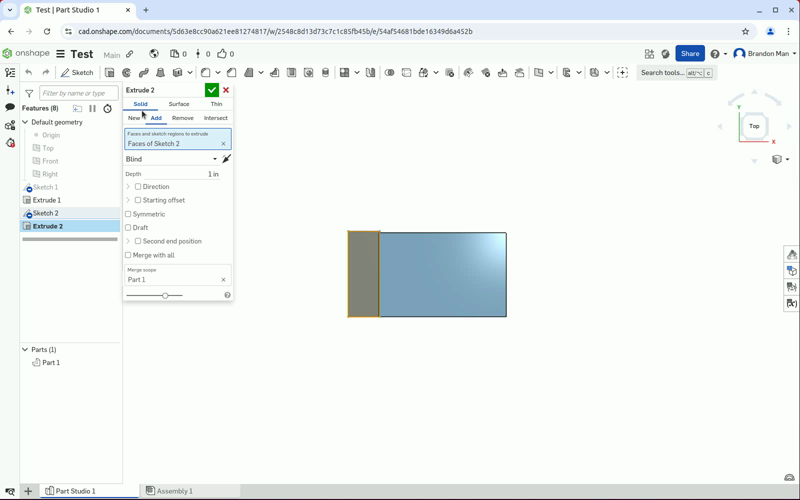
mouse_move(137, 120)
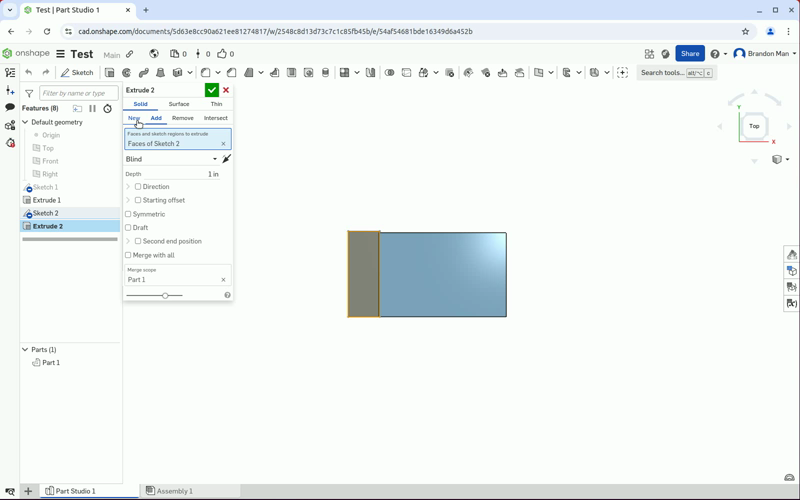
click(137, 120)
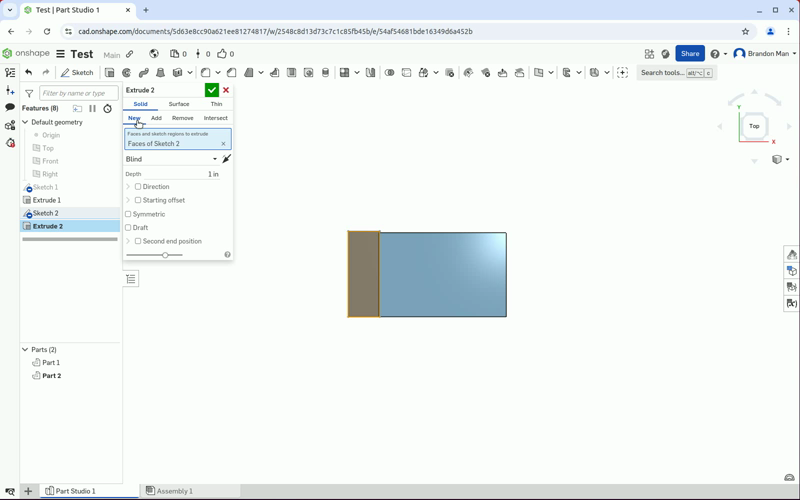
key(tab, 4)
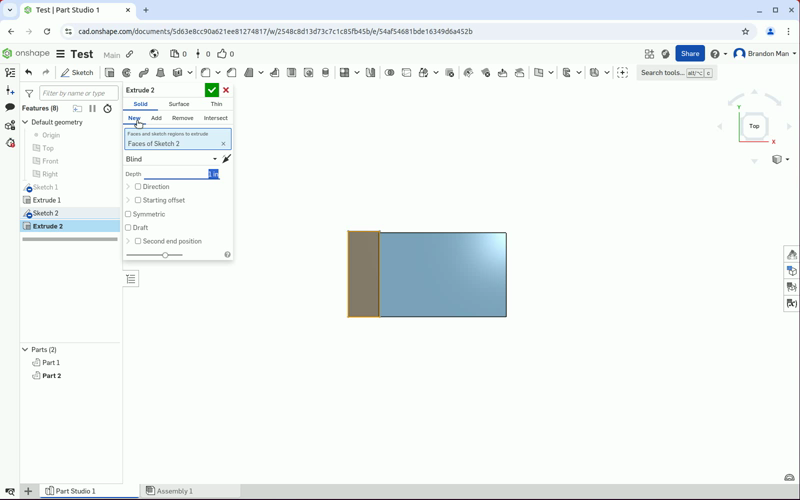
text(2.407)
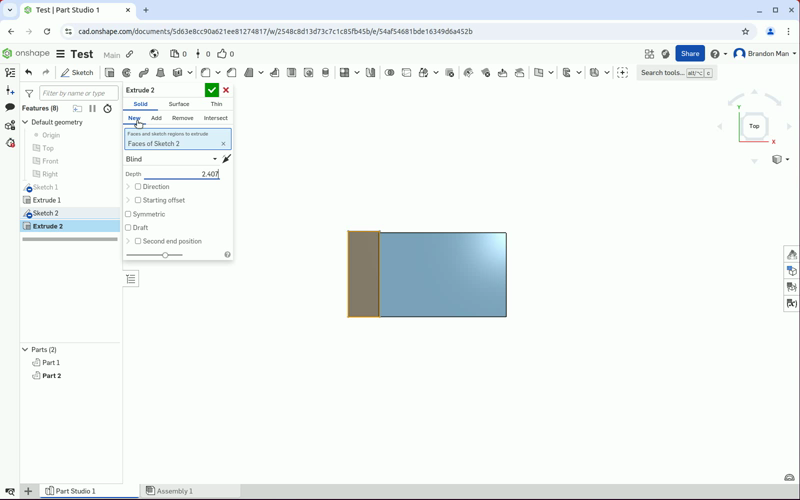
key(enter)
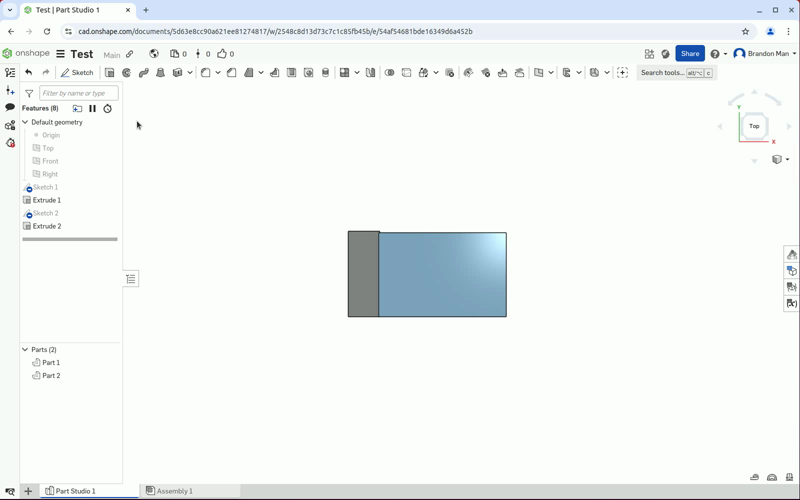
key(shift+h)
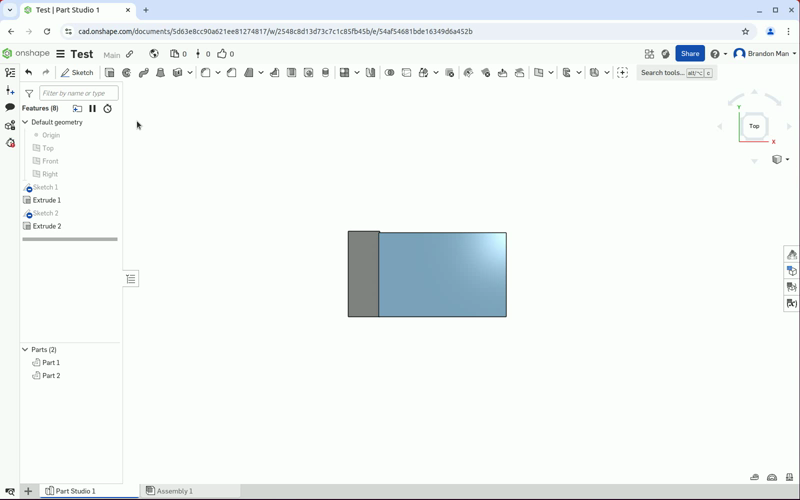
key(shift+h)
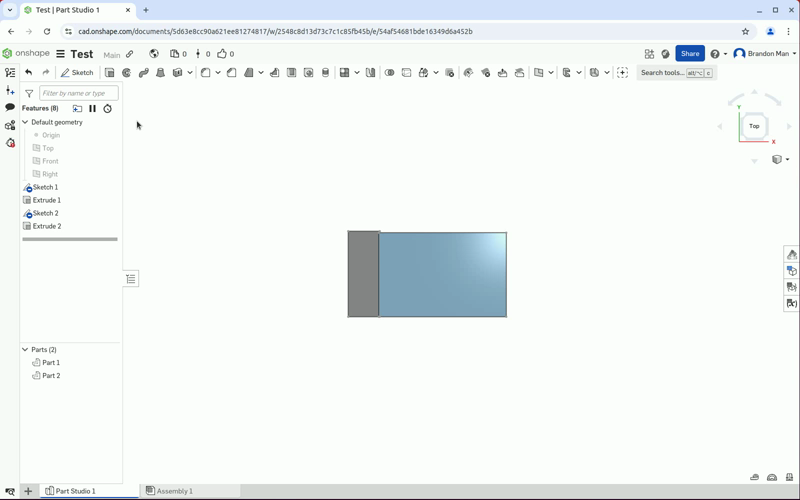
key(shift+7)
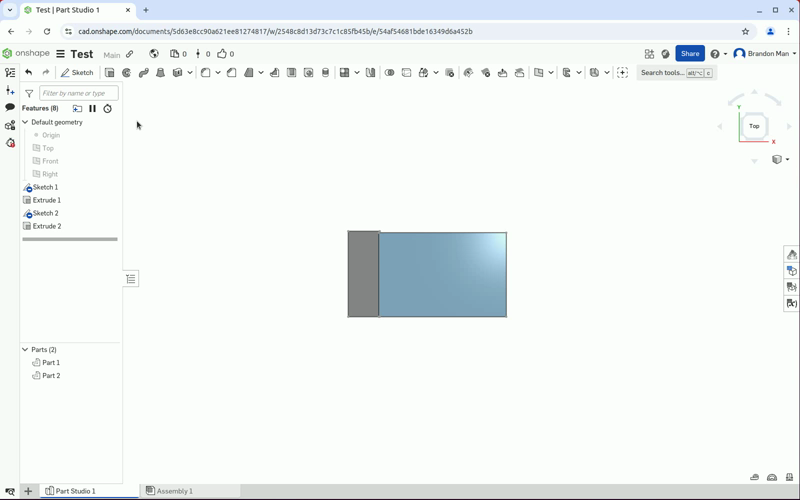
key(up, 3)
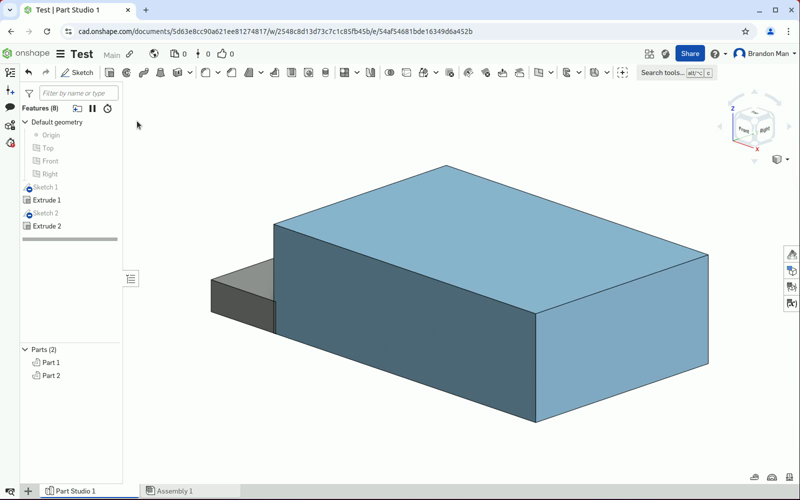
key(left, 3)
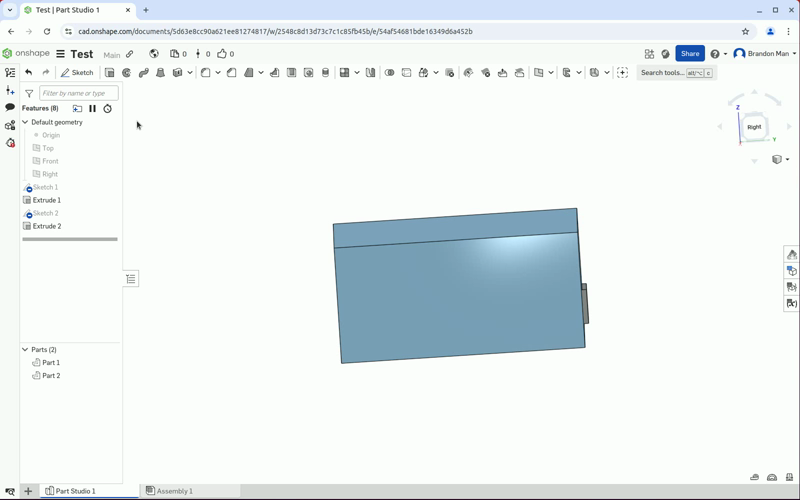
key(right, 3)
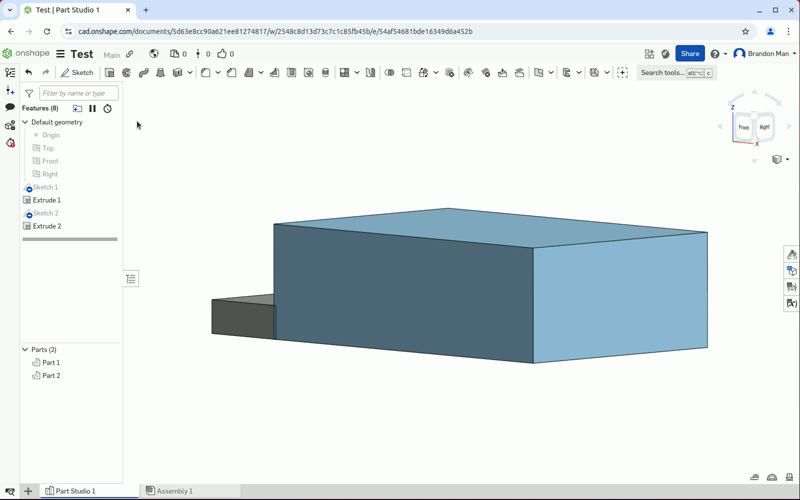
key(down, 3)
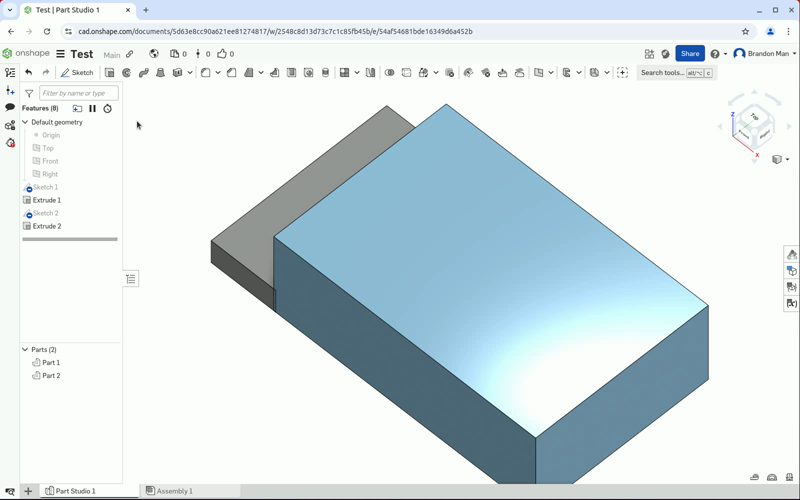
mouse_move(73, 189)
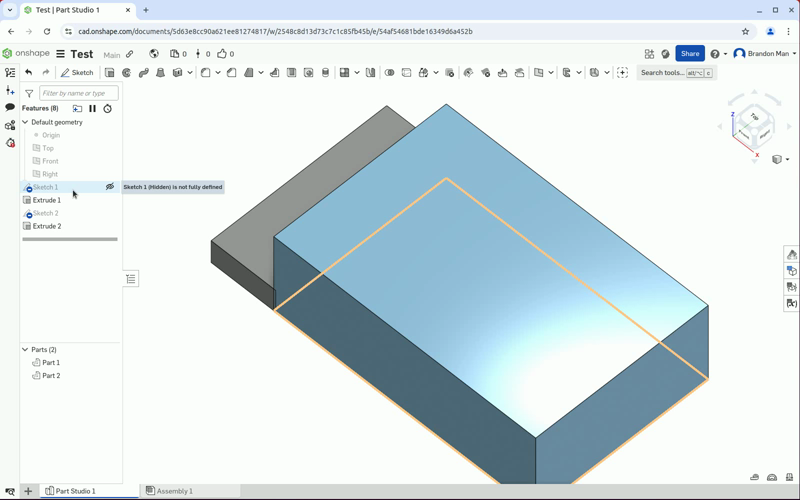
click(73, 189)